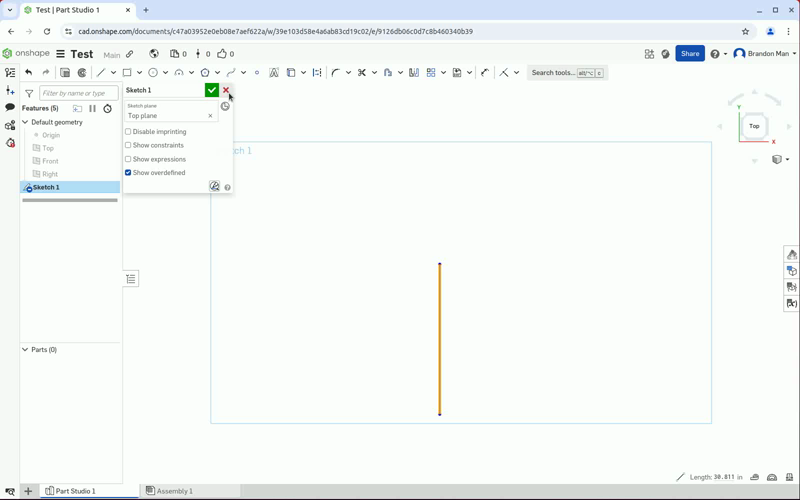
key(shift+h)
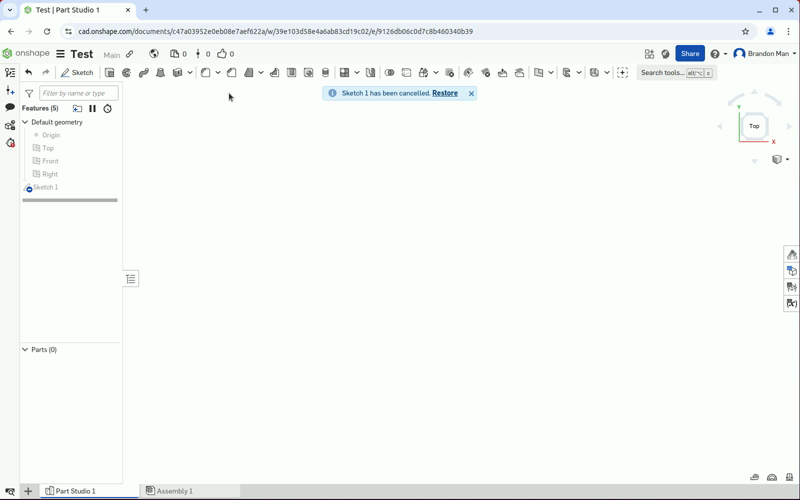
mouse_move(73, 352)
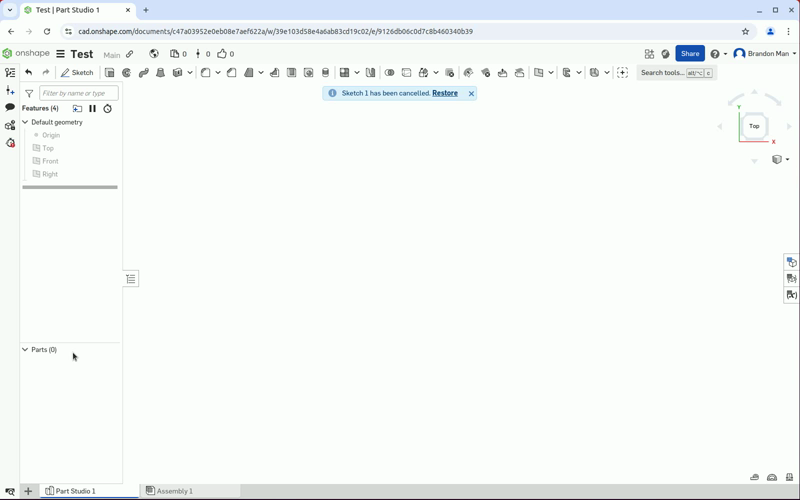
key(y)
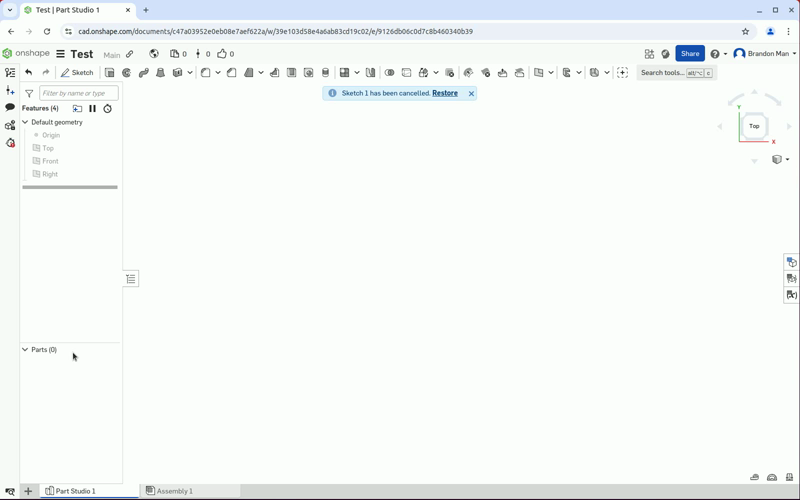
key(shift+p)
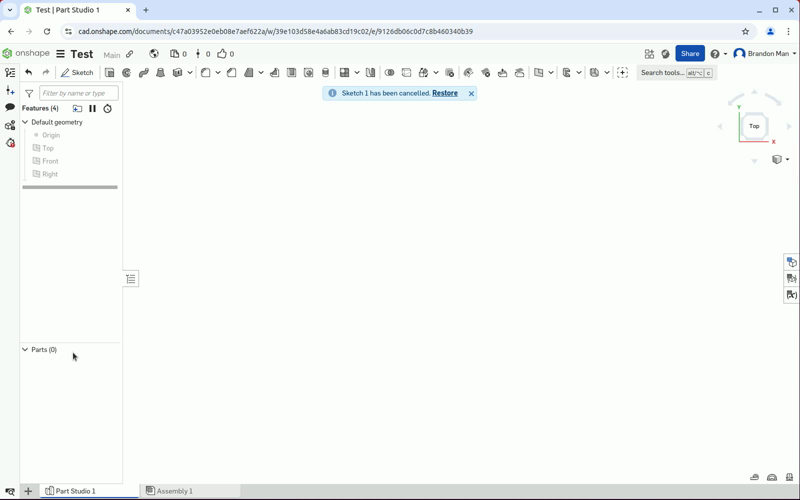
key(space)
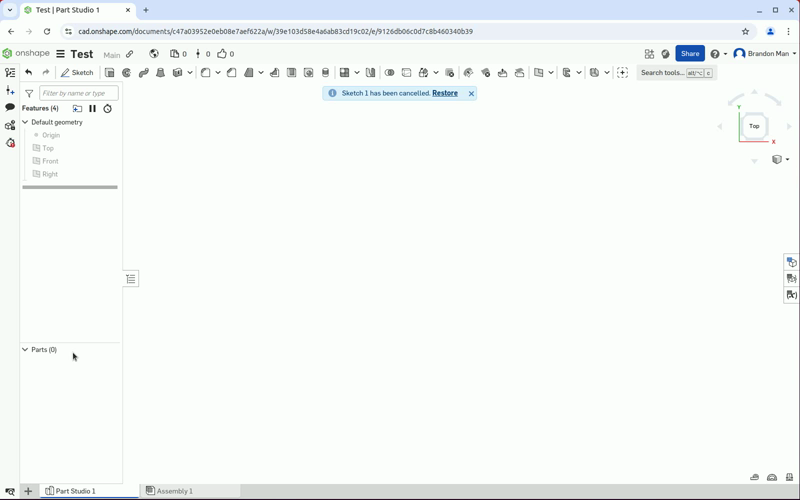
key_down(shift)
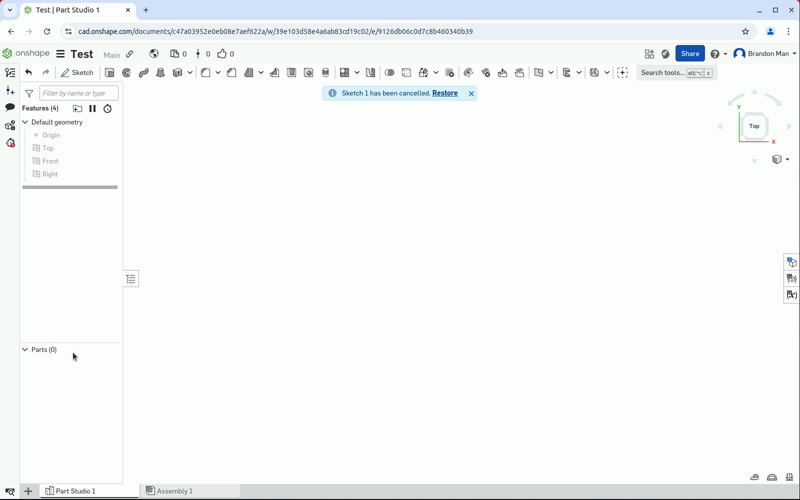
key(up)
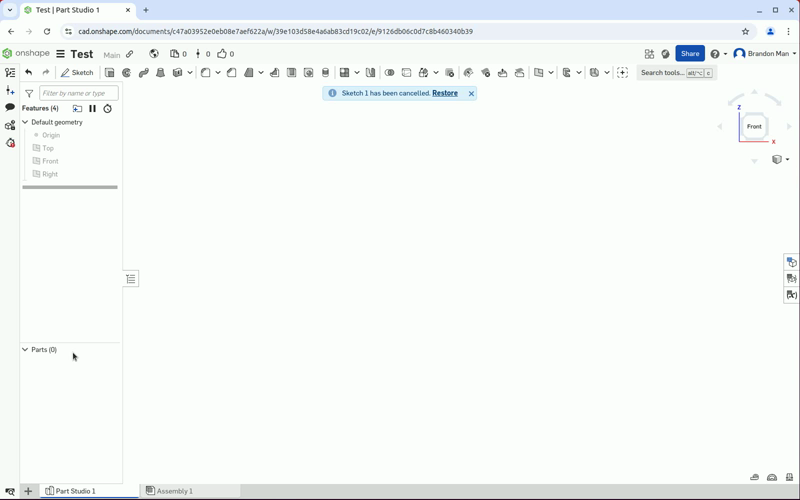
key_up(shift)
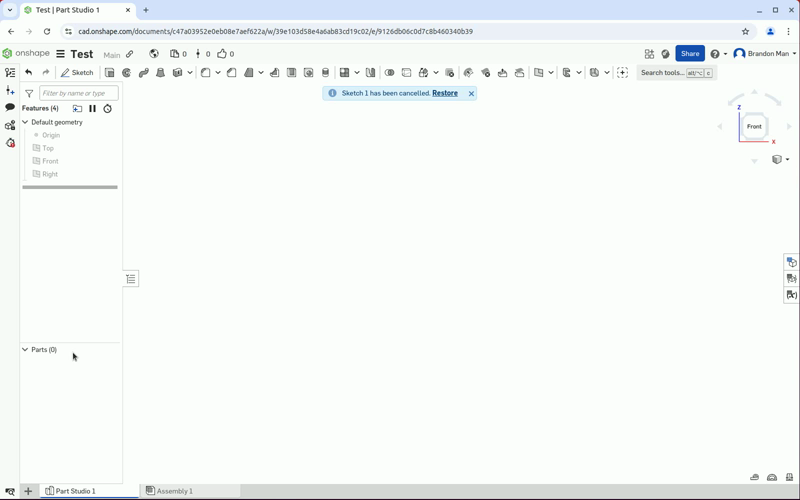
mouse_move(73, 352)
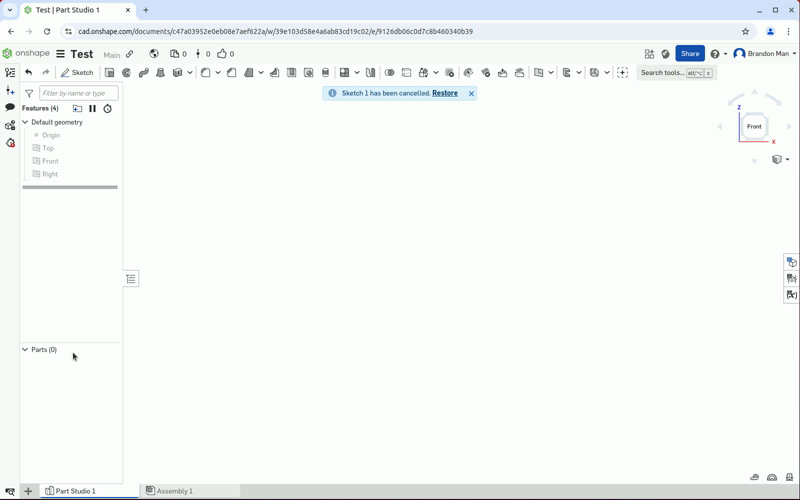
key(shift+y)
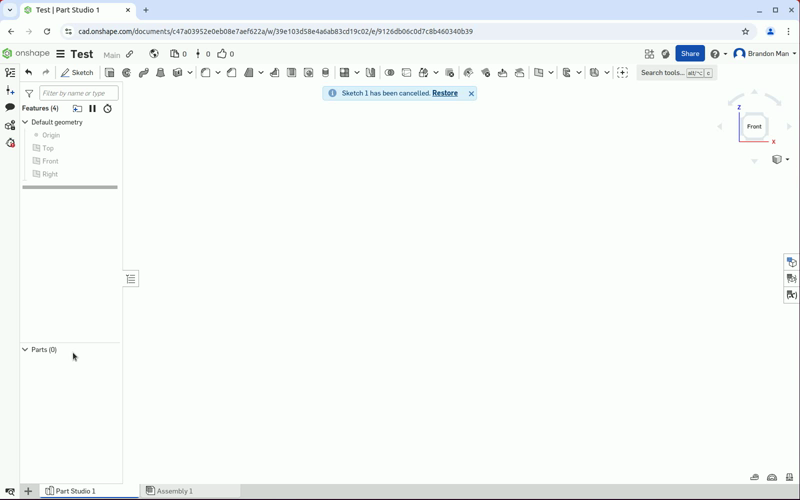
key(shift+s)
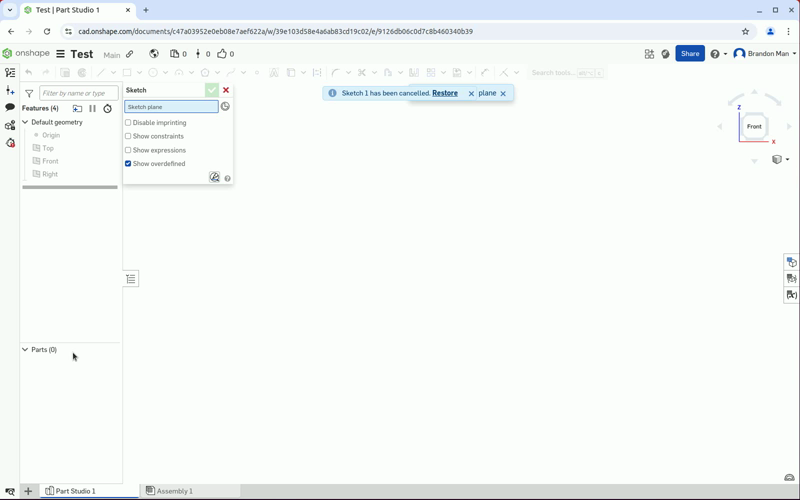
mouse_move(73, 163)
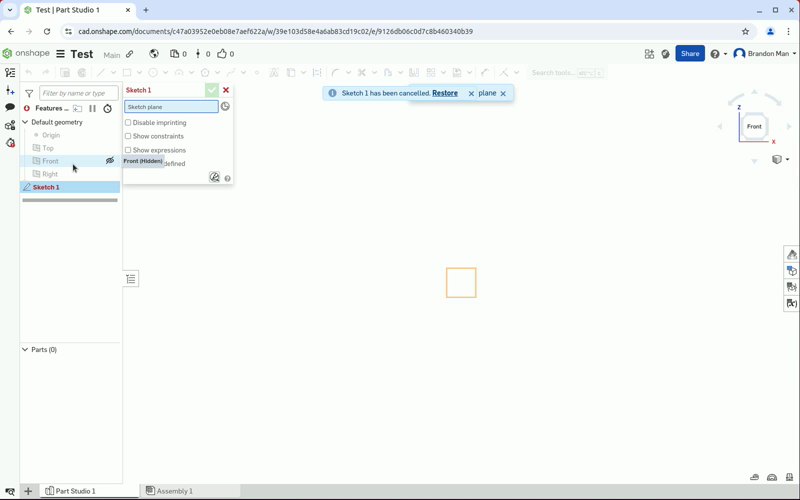
click(73, 163)
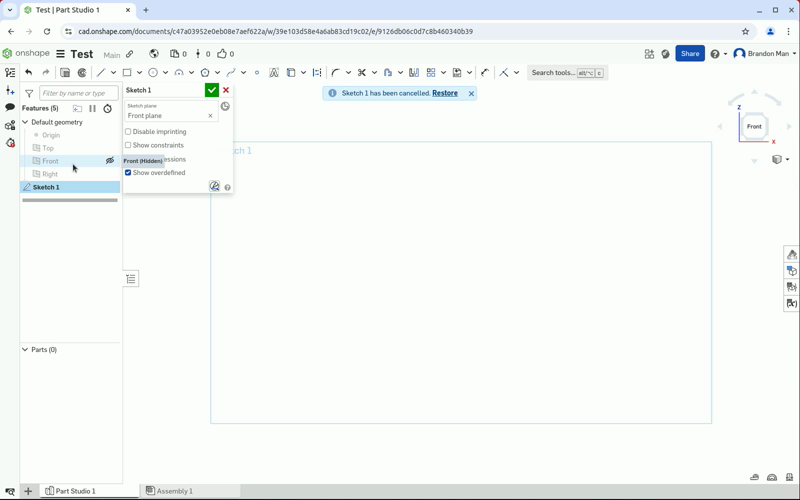
mouse_move(73, 352)
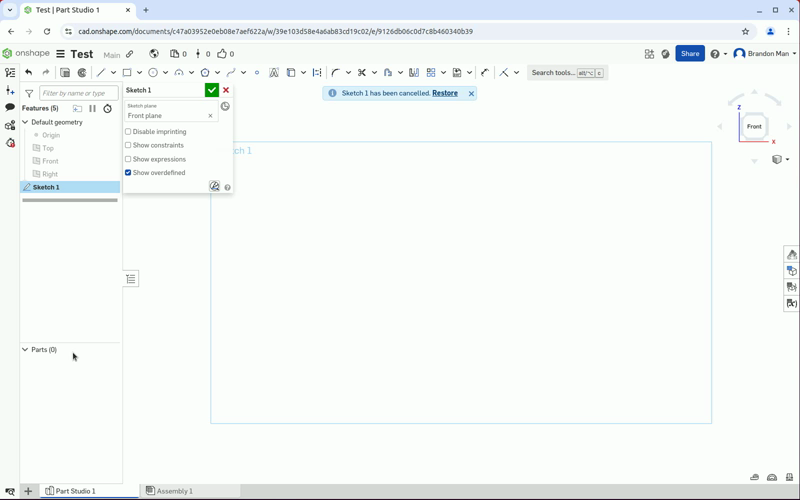
key(y)
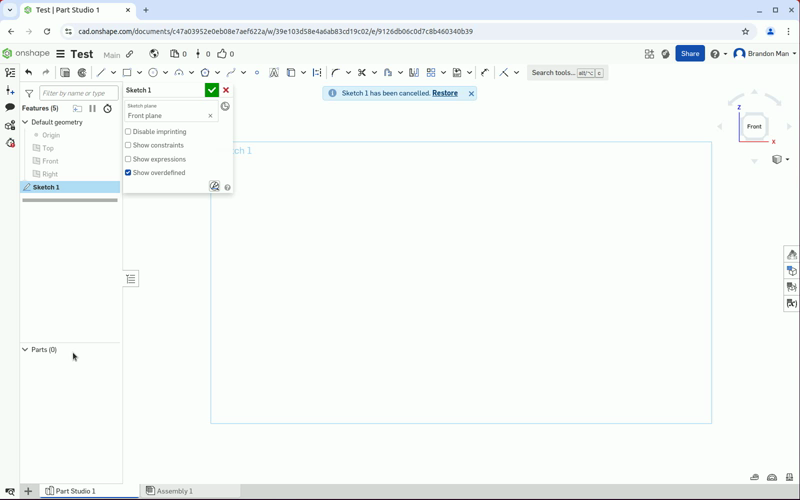
key(l)
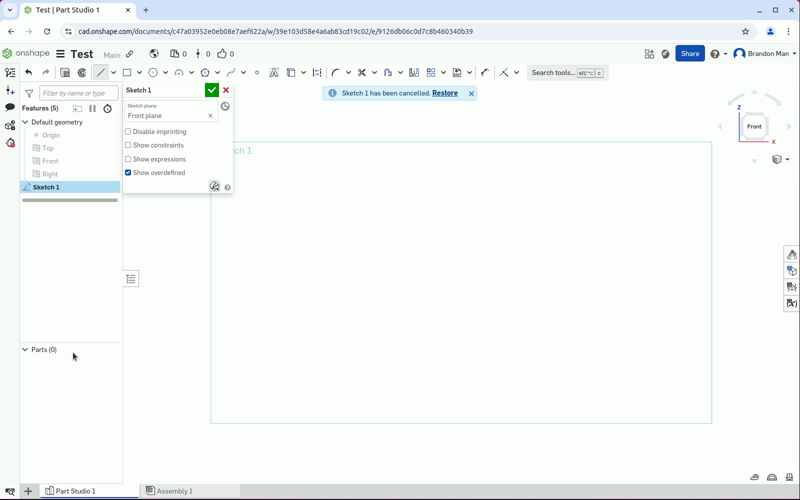
key_down(shift)
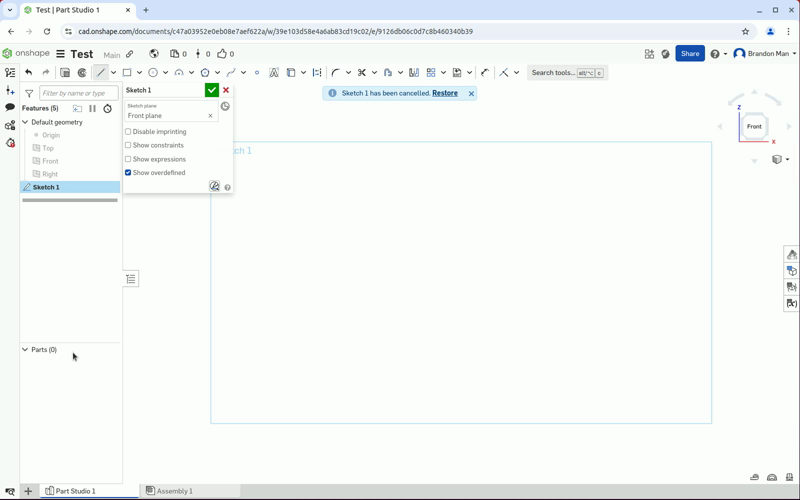
mouse_move(404, 395)
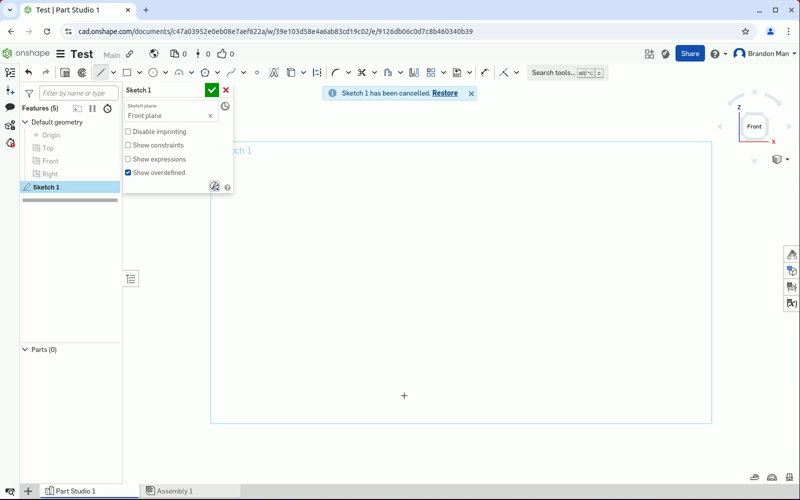
click(404, 395)
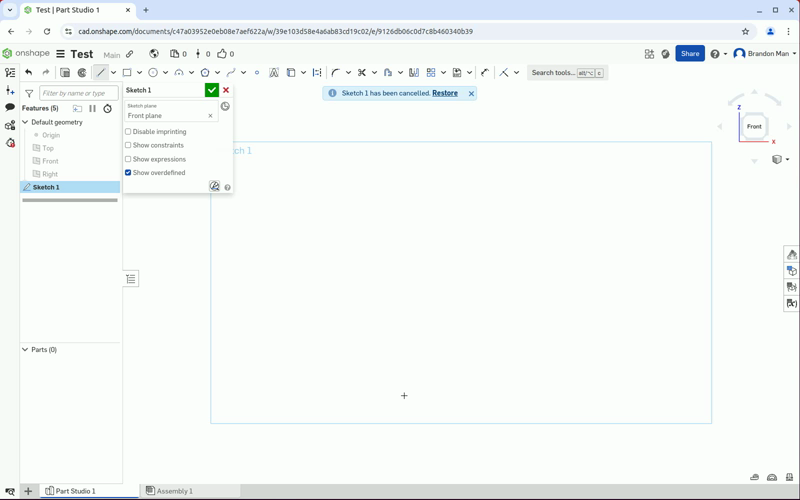
key_up(shift)
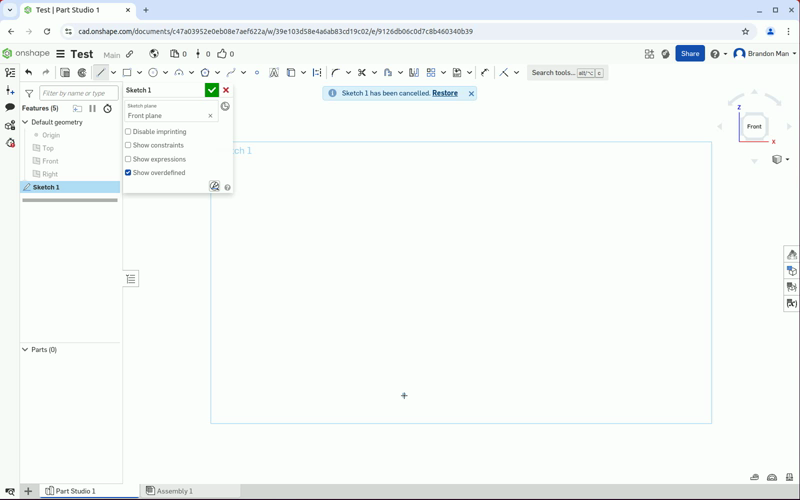
key_down(shift)
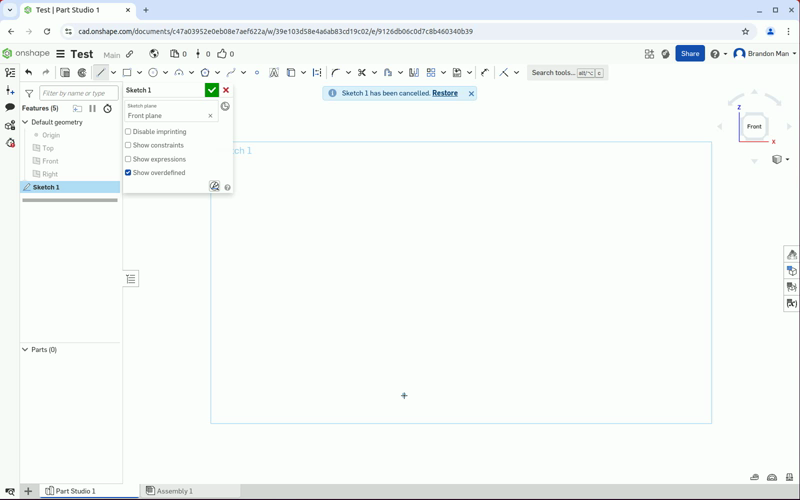
mouse_move(517, 395)
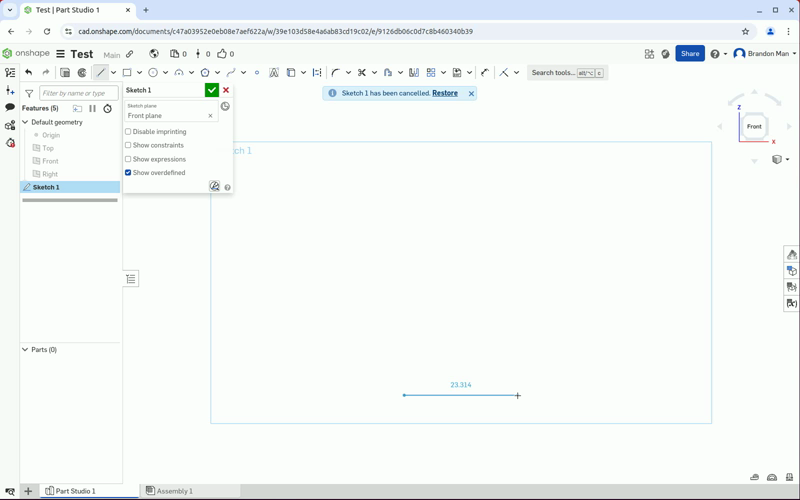
click(517, 395)
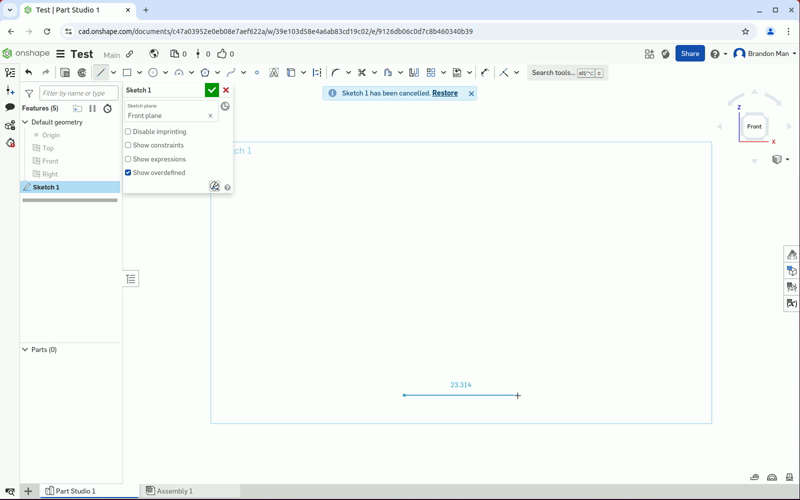
key_up(shift)
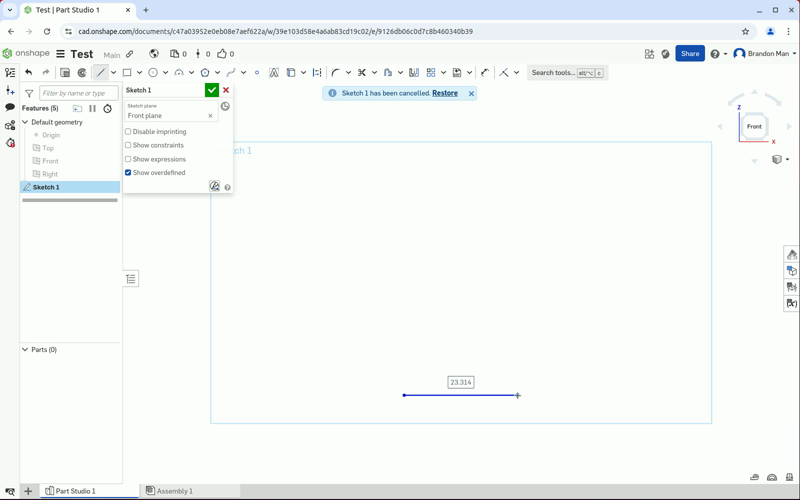
key_down(shift)
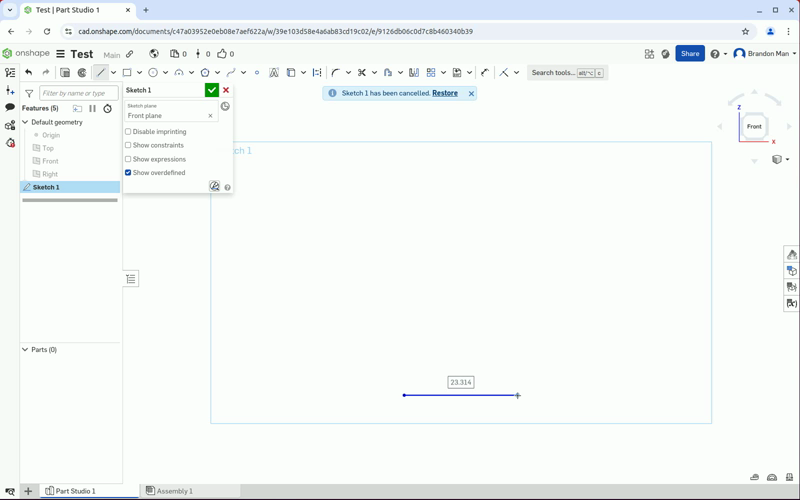
mouse_move(517, 171)
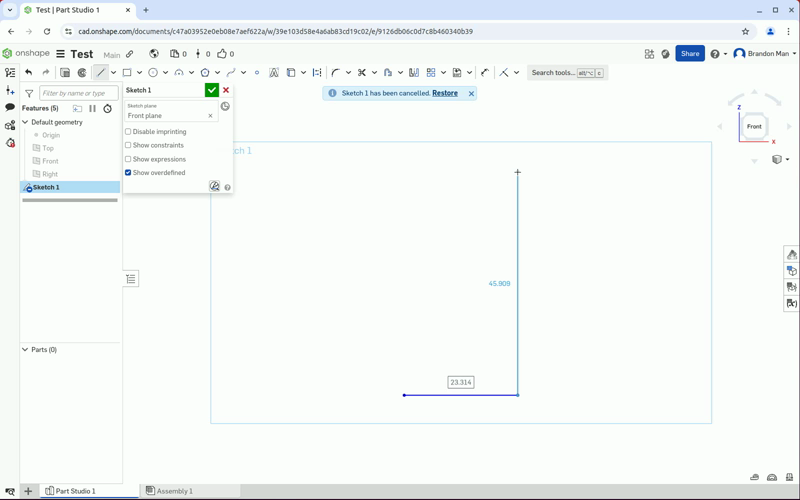
click(517, 171)
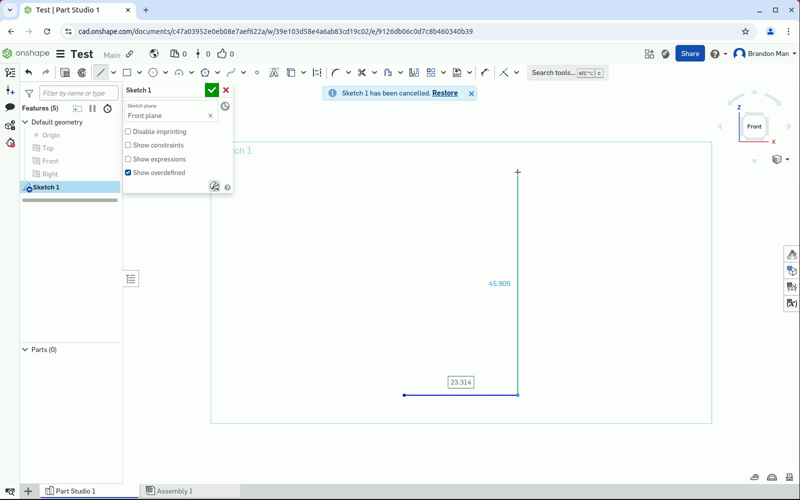
key_up(shift)
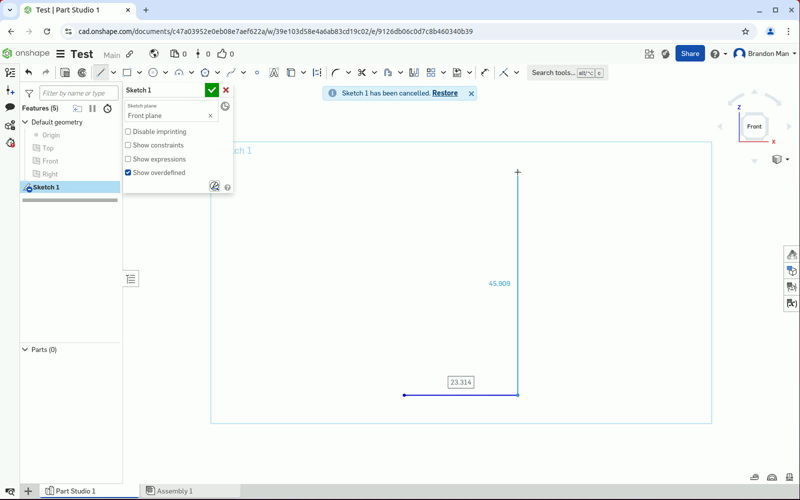
key_down(shift)
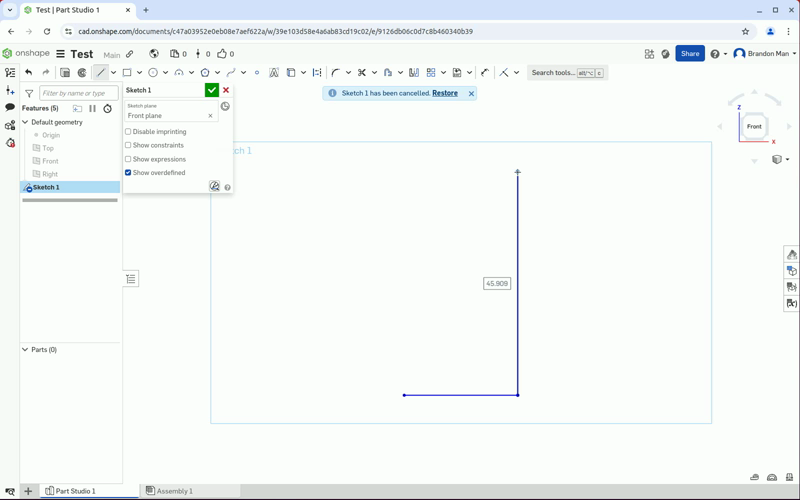
mouse_move(404, 171)
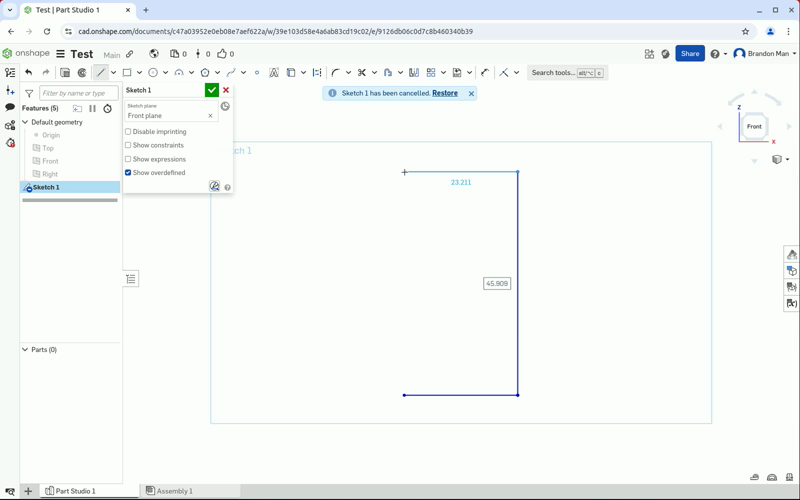
click(404, 171)
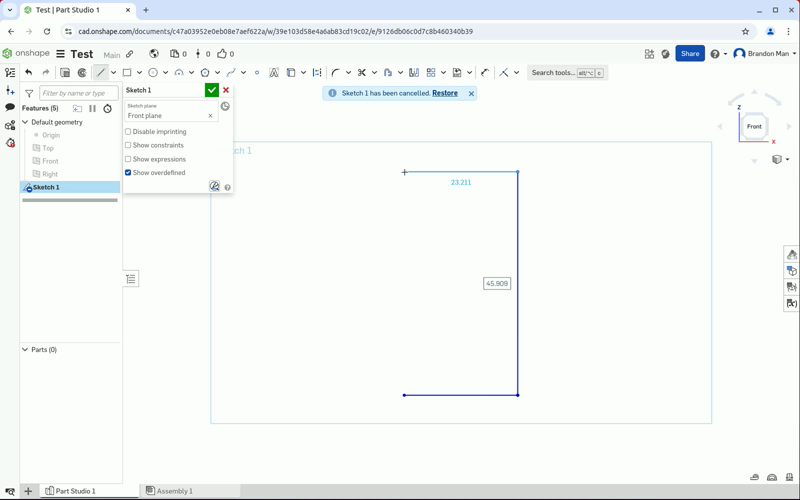
key_up(shift)
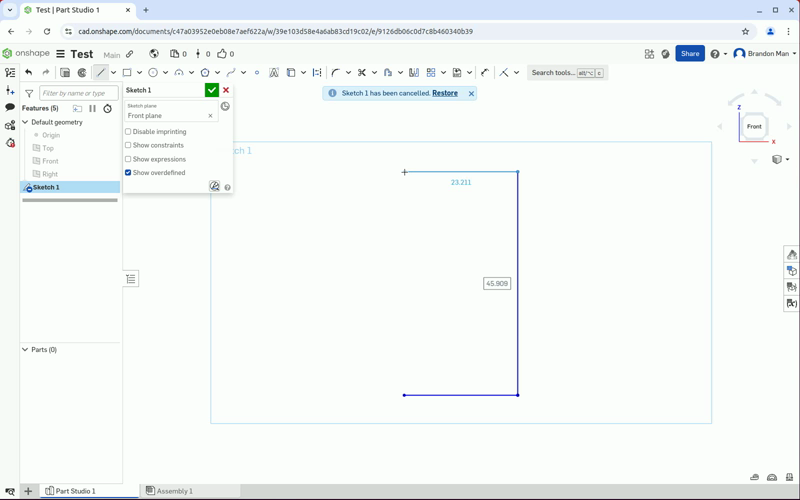
key_down(shift)
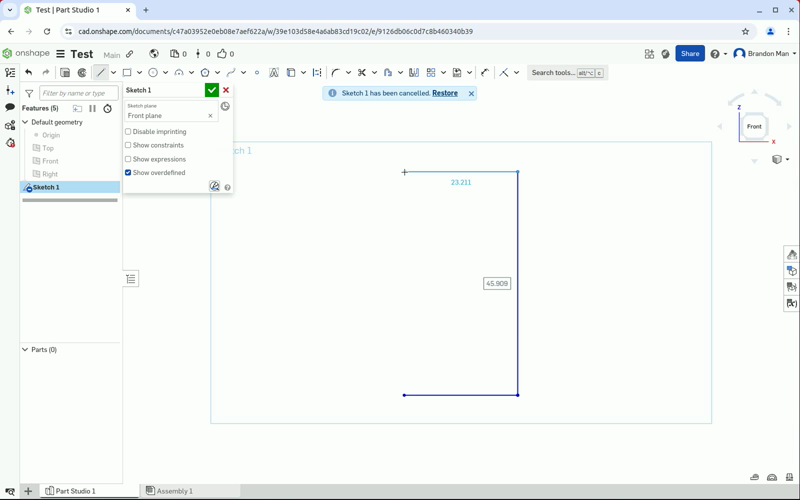
mouse_move(404, 256)
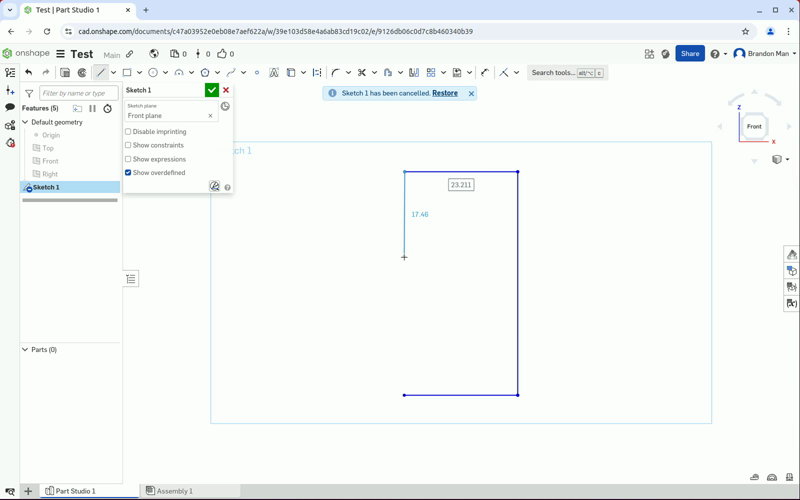
click(404, 256)
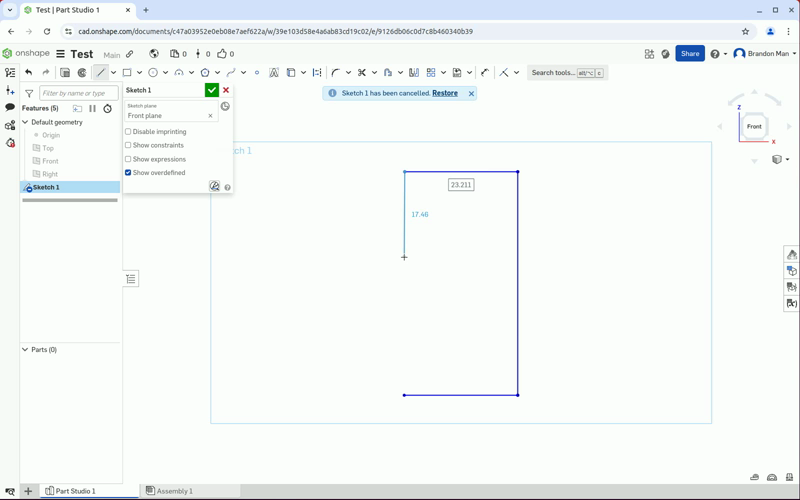
key_up(shift)
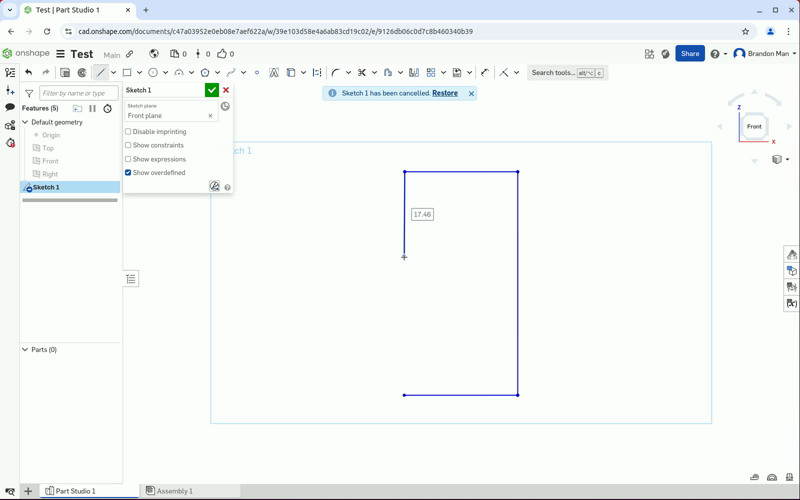
key_down(shift)
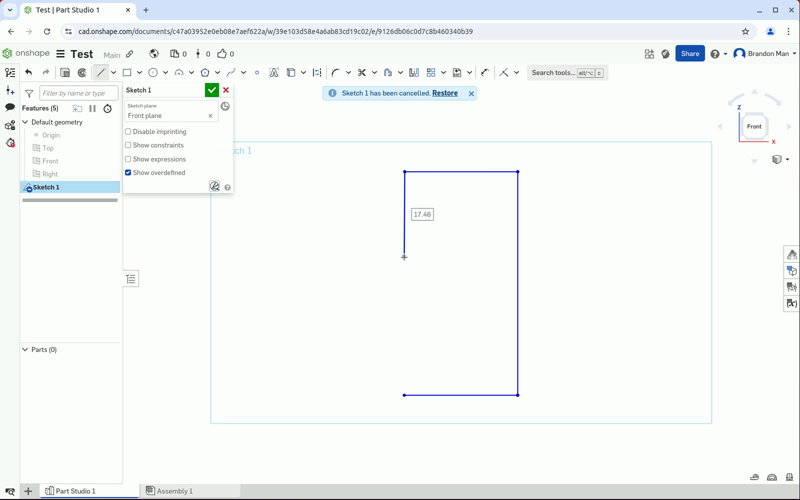
mouse_move(404, 395)
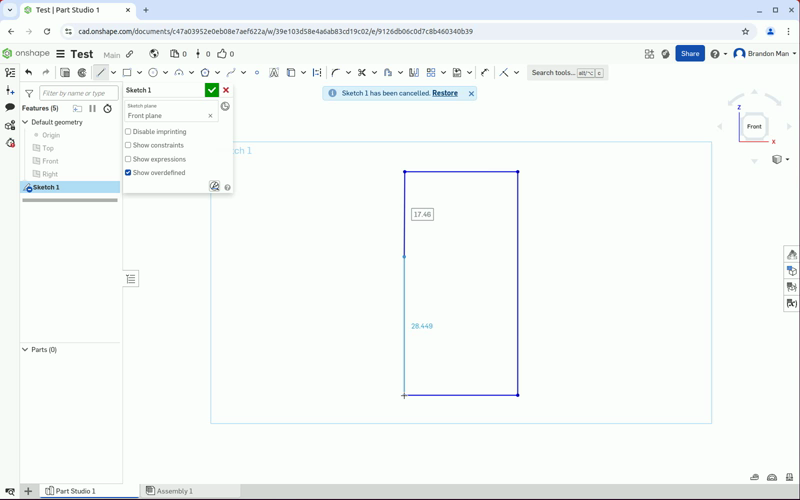
key_up(shift)
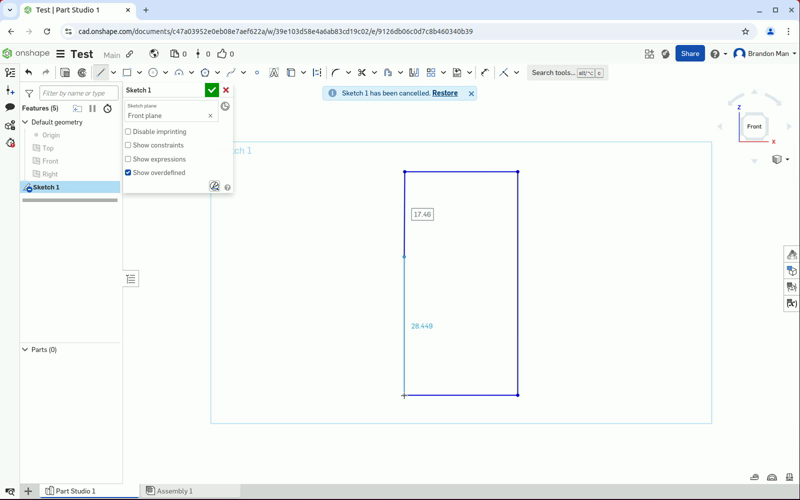
click(404, 395)
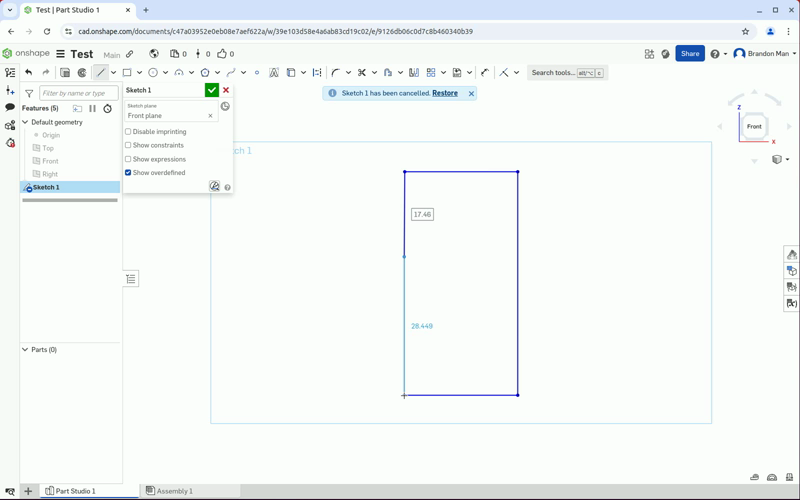
key(esc)
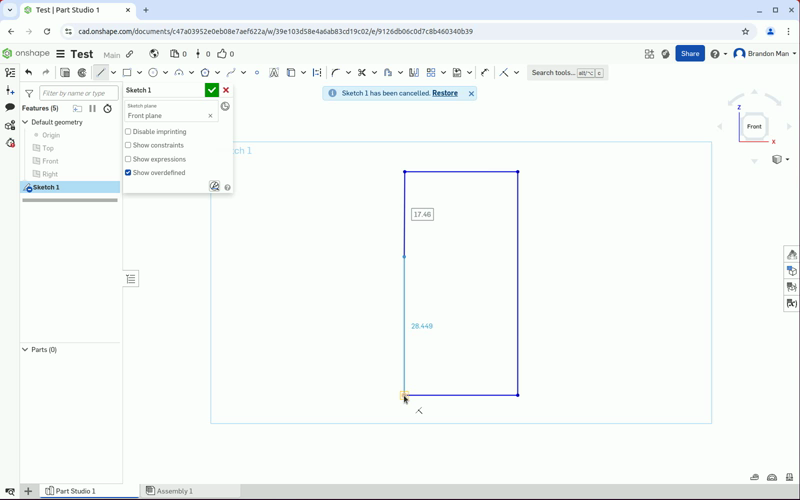
key(c)
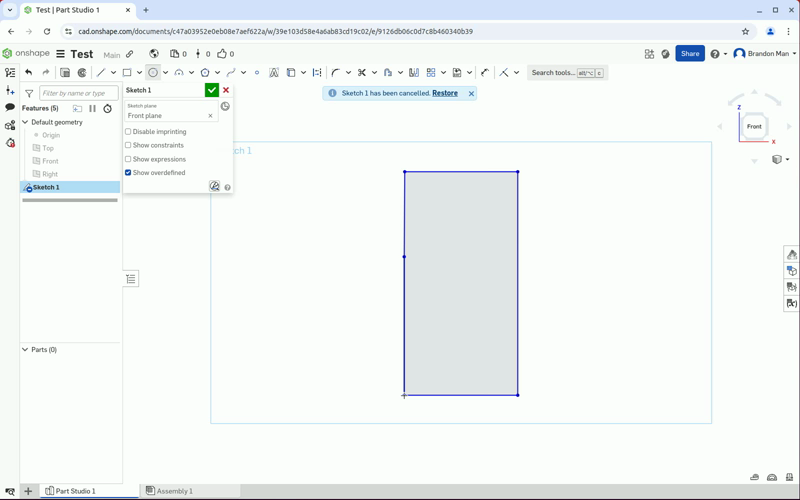
key_down(shift)
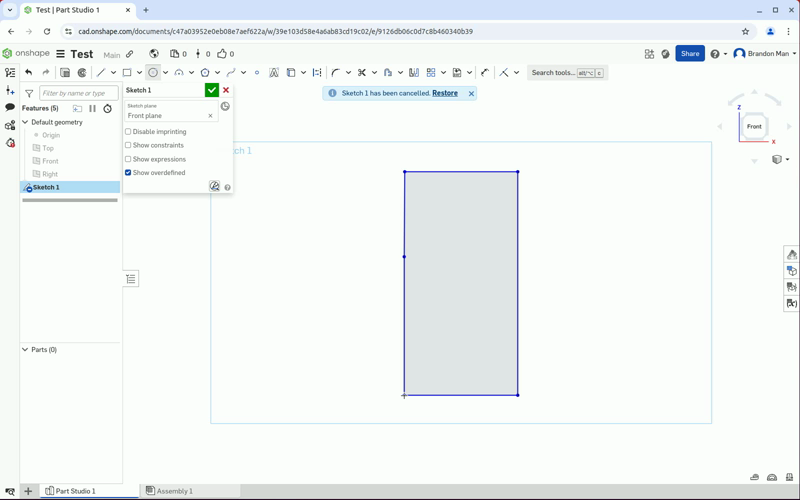
mouse_move(461, 339)
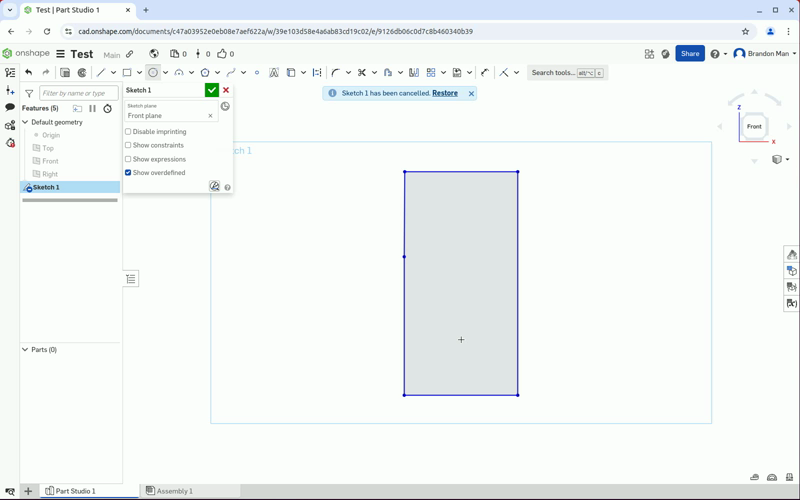
click(461, 339)
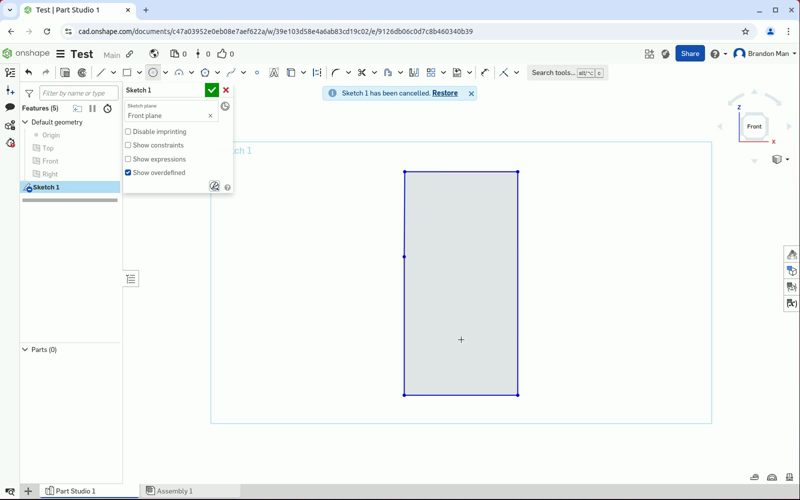
key_up(shift)
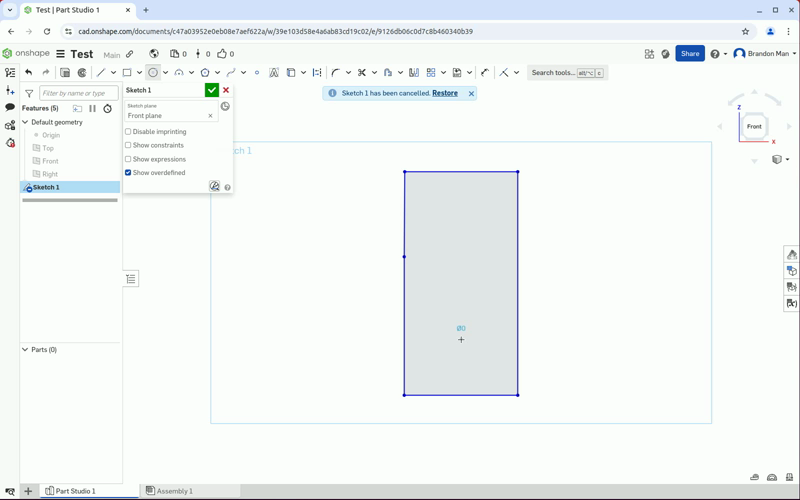
mouse_move(489, 339)
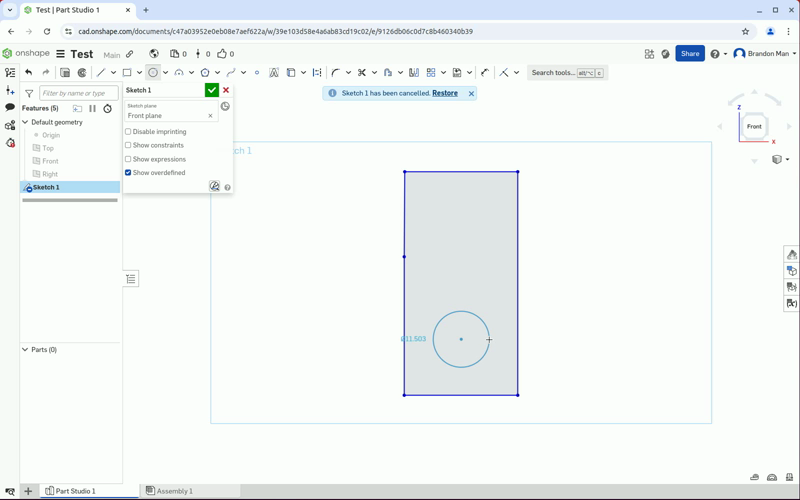
click(489, 339)
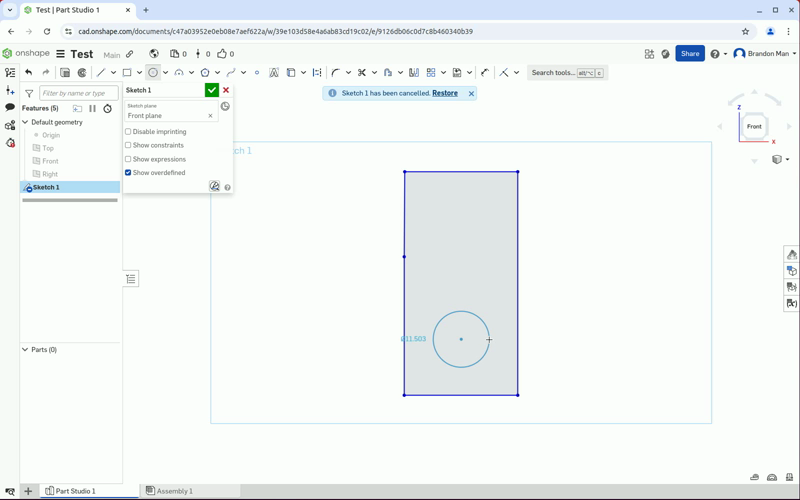
key(esc)
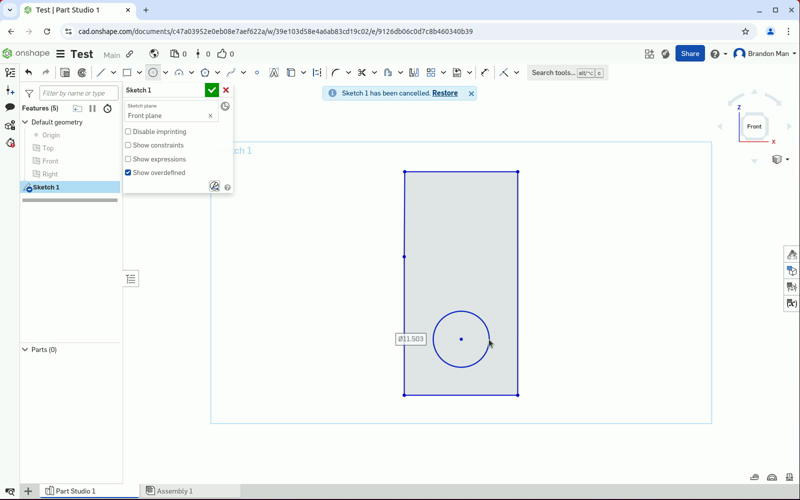
mouse_move(458, 271)
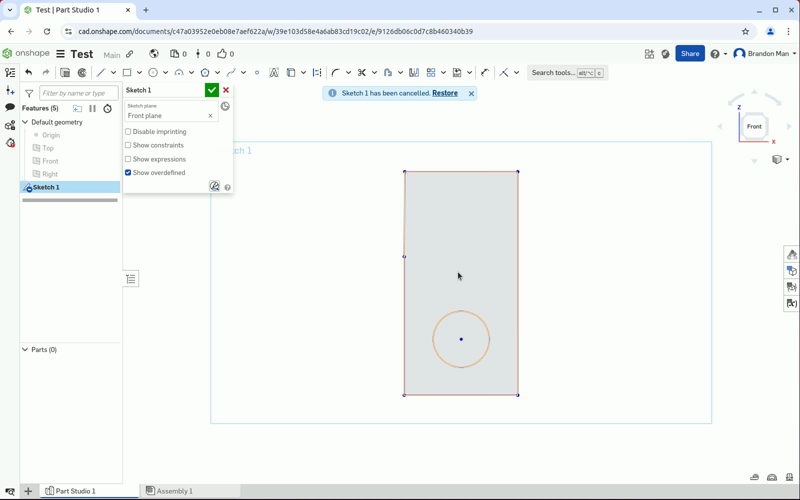
click(458, 271)
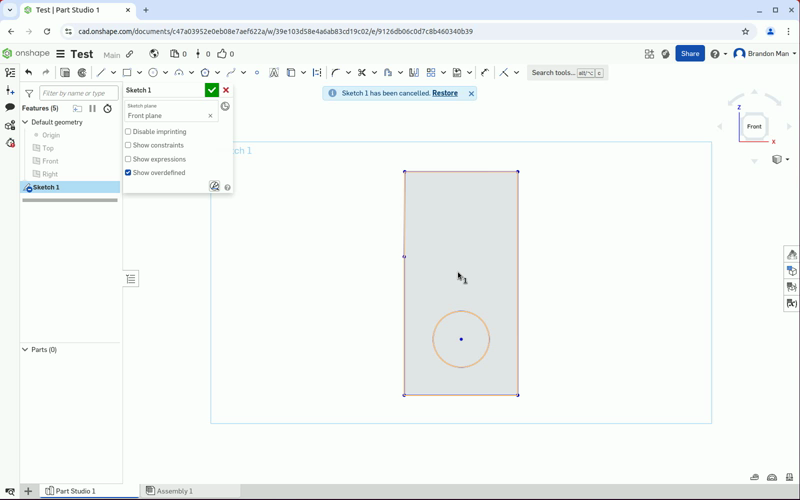
mouse_move(73, 352)
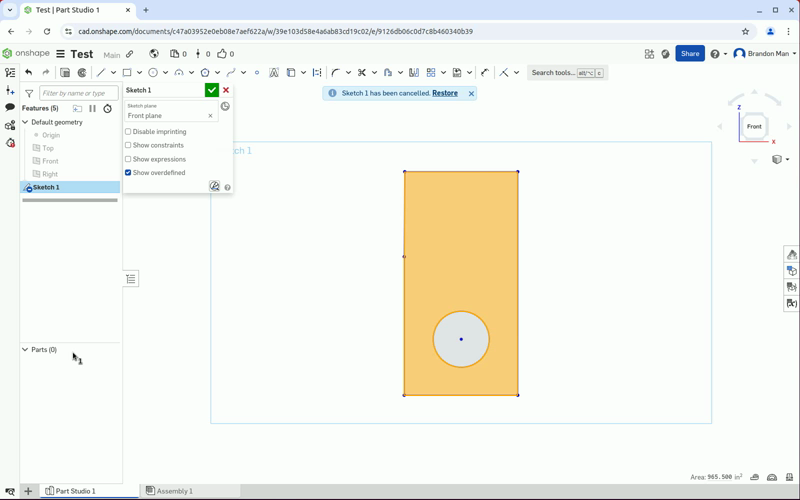
key(shift+y)
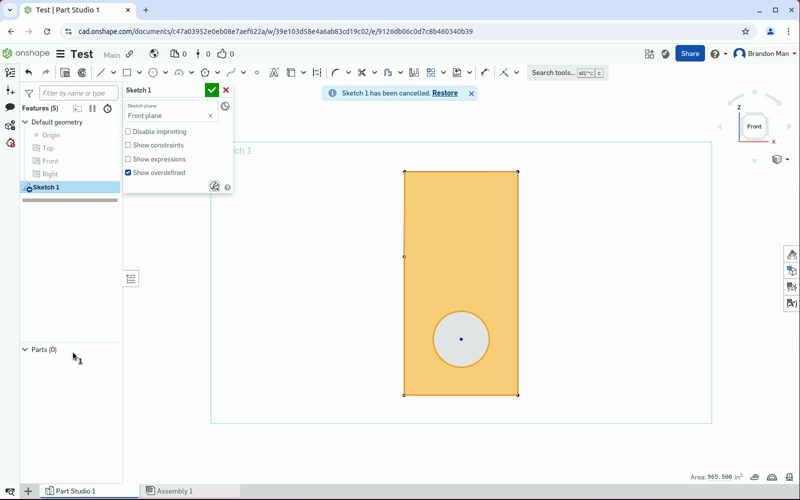
key(shift+e)
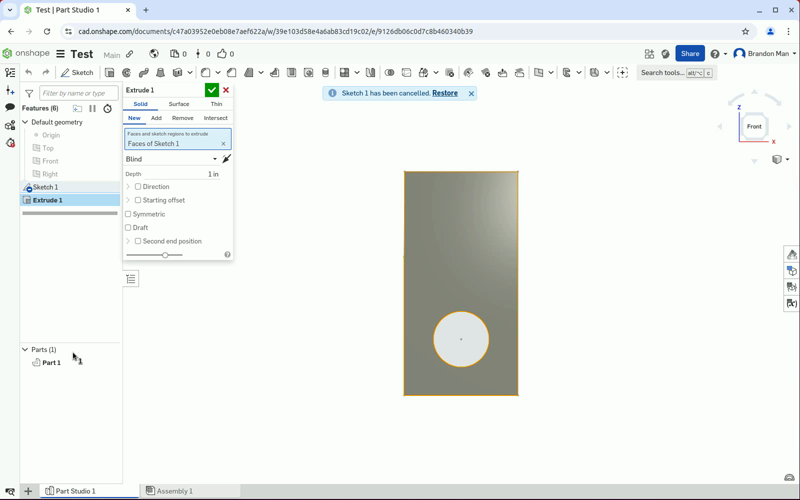
mouse_move(143, 106)
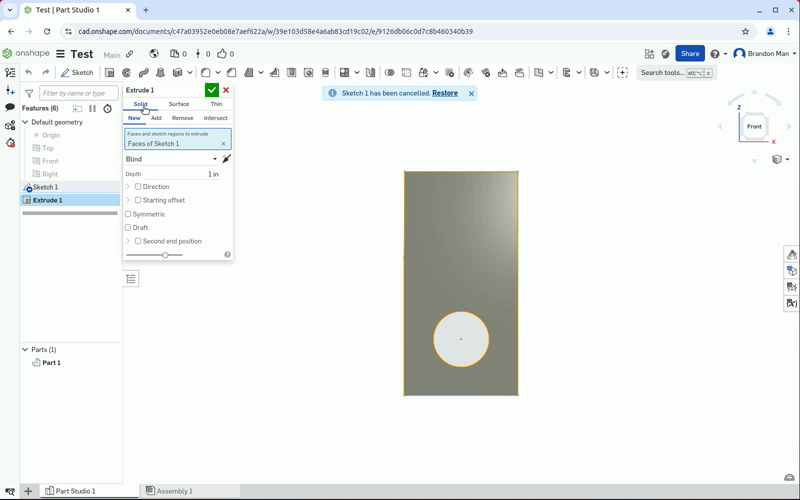
click(143, 106)
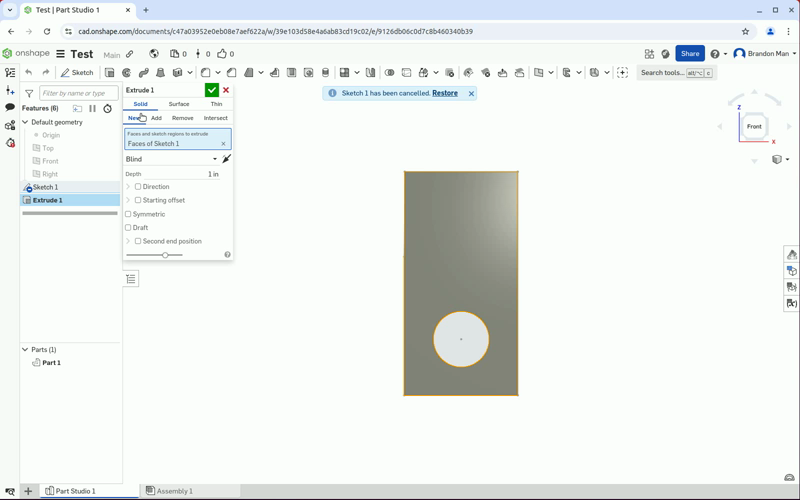
mouse_move(137, 120)
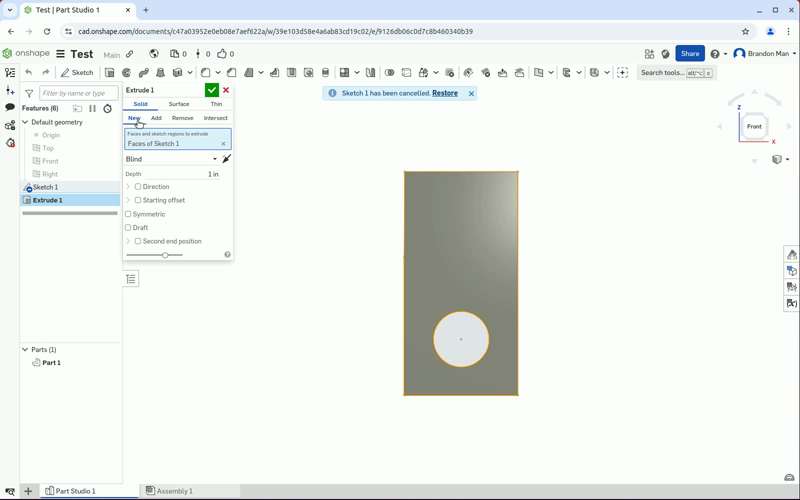
click(137, 120)
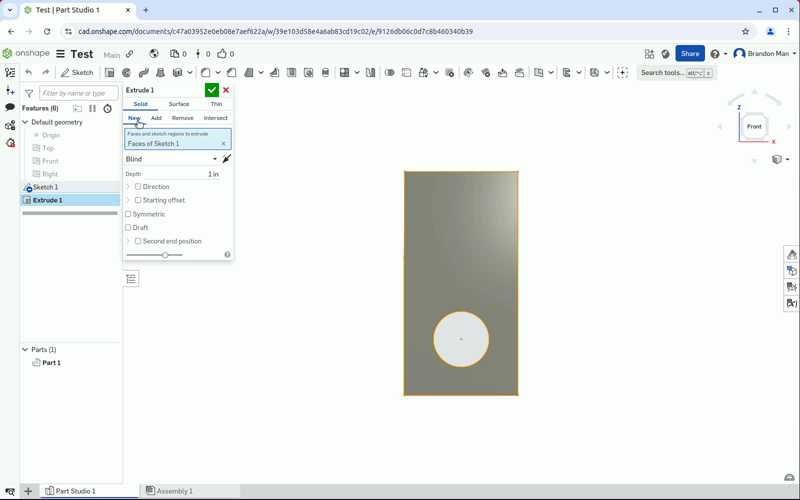
key(tab, 4)
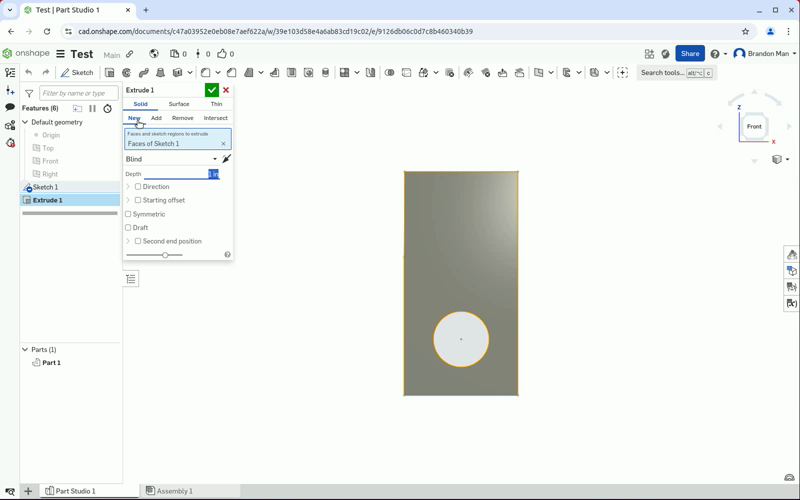
text(17.331)
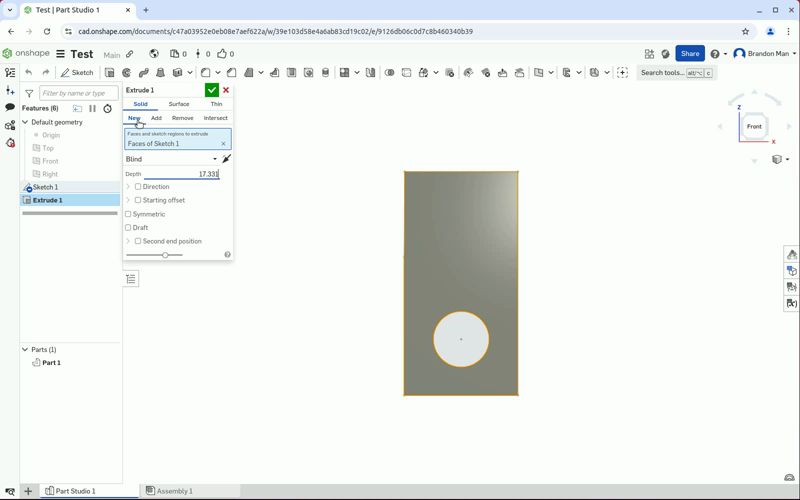
key(enter)
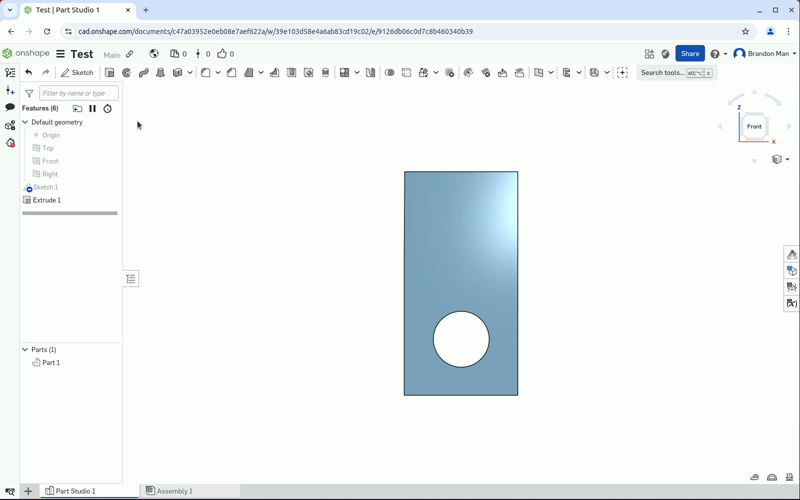
key(shift+h)
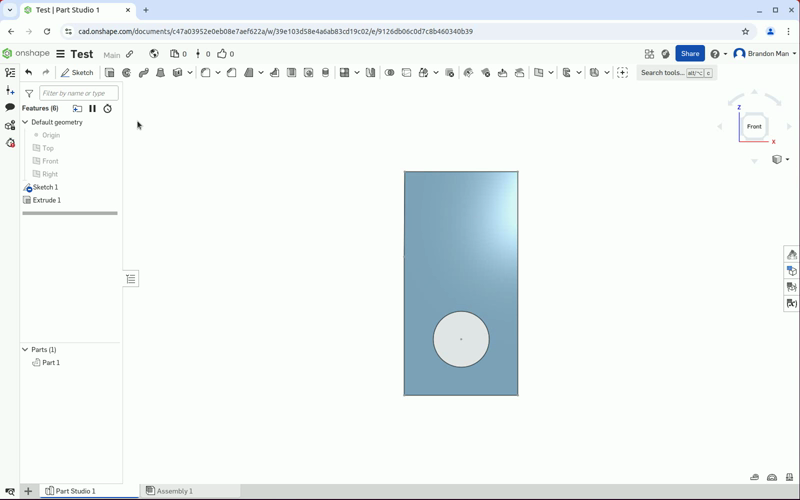
key(shift+h)
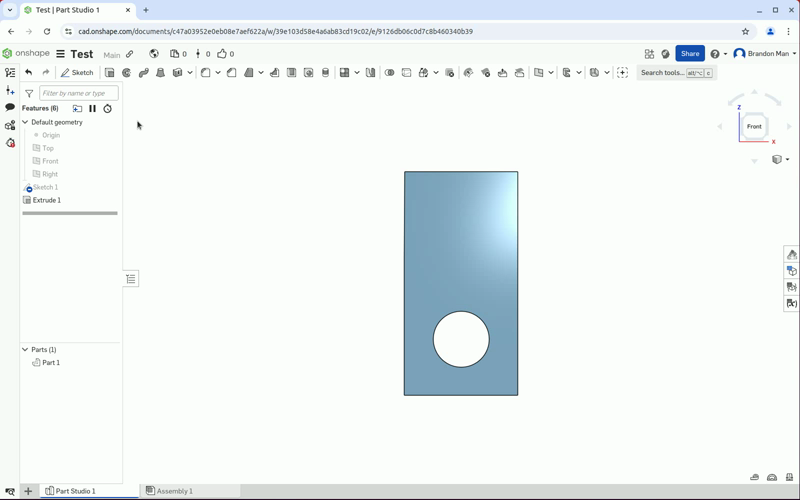
mouse_move(73, 189)
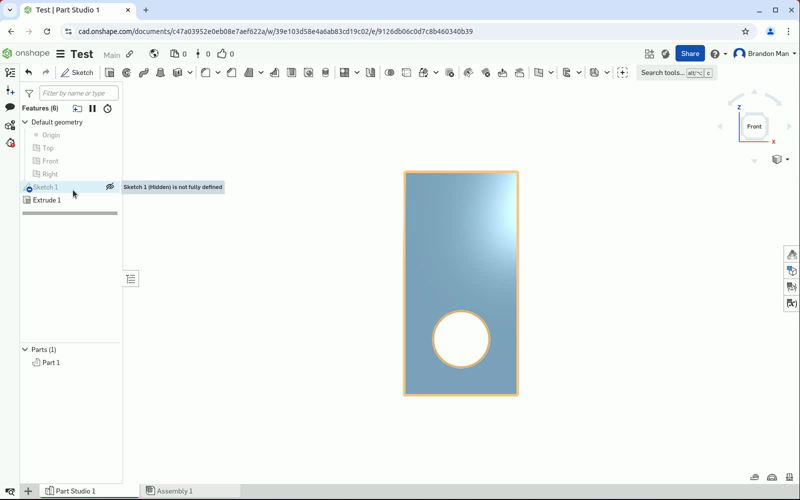
click(73, 189)
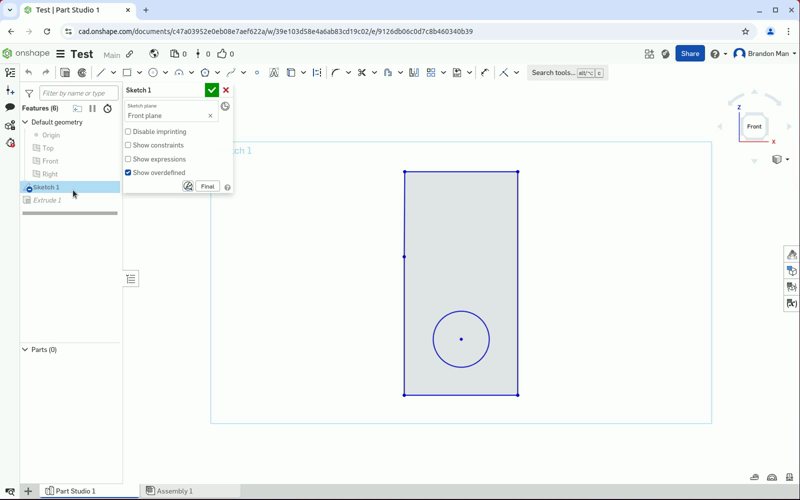
mouse_move(229, 92)
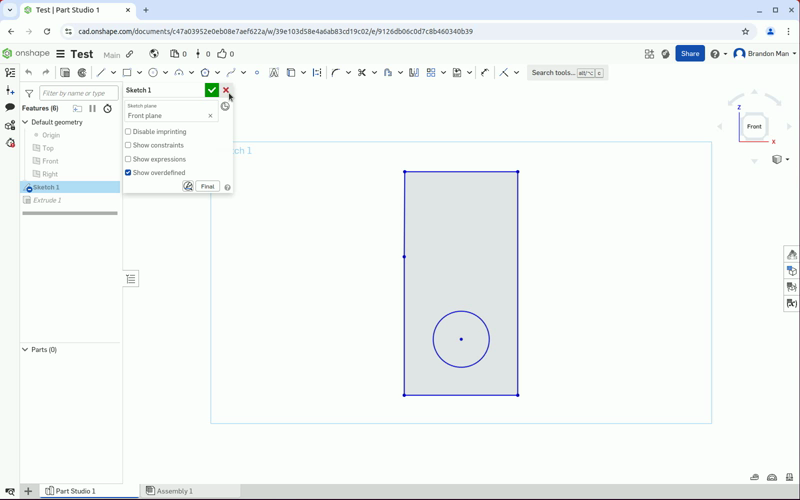
click(229, 92)
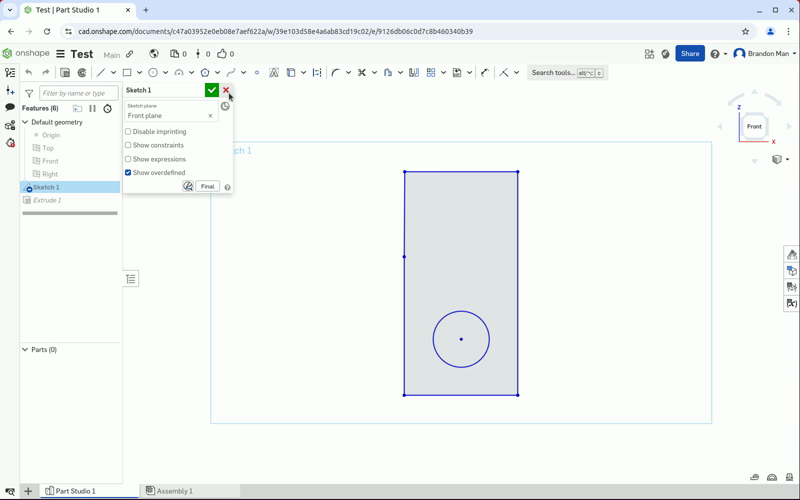
key(shift+s)
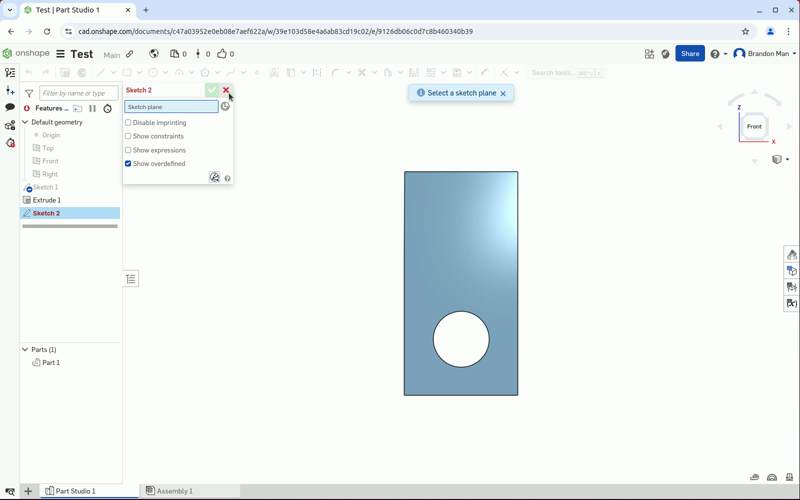
mouse_move(73, 163)
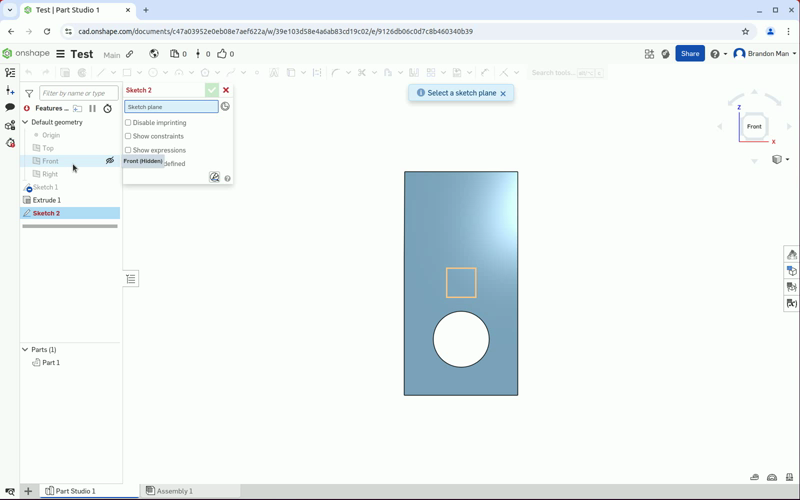
click(73, 163)
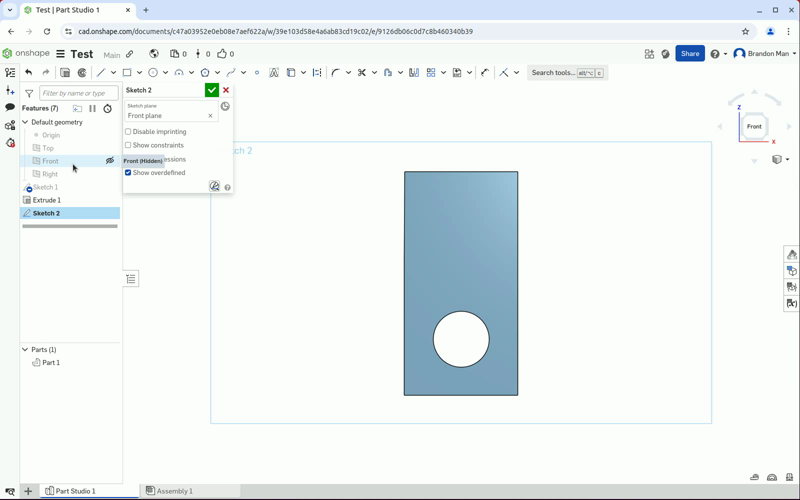
mouse_move(73, 352)
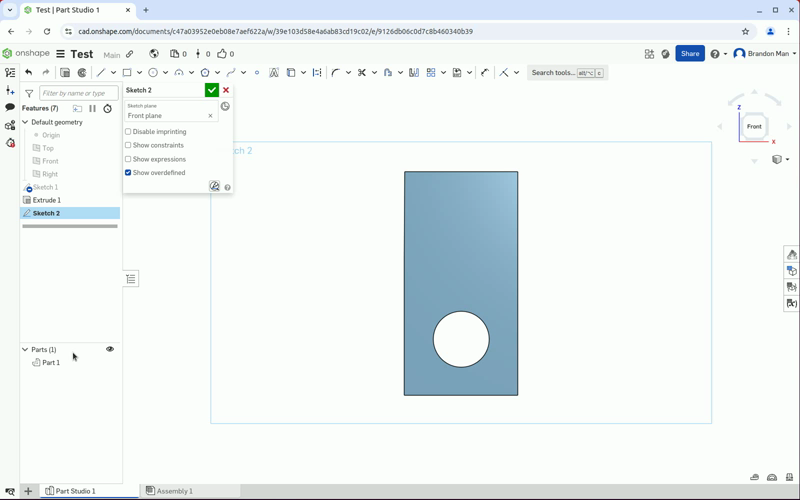
key(y)
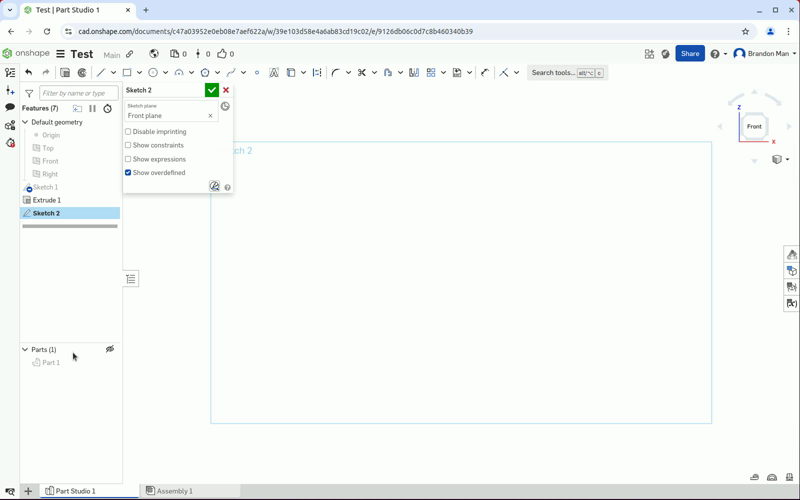
key(l)
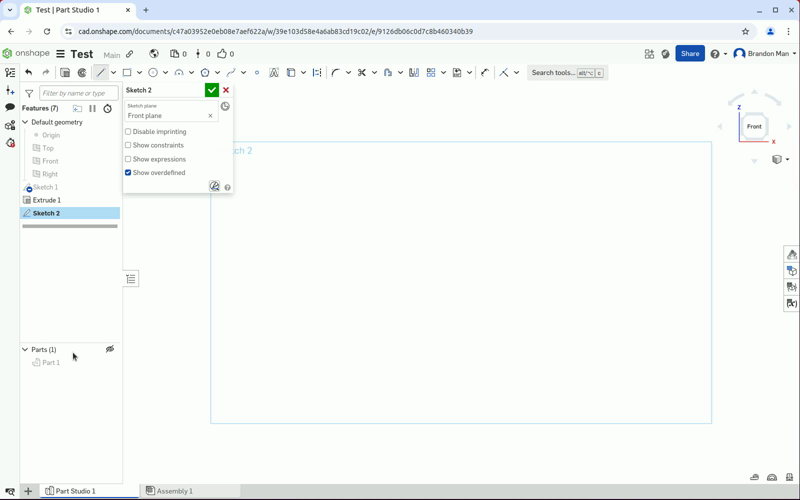
key_down(shift)
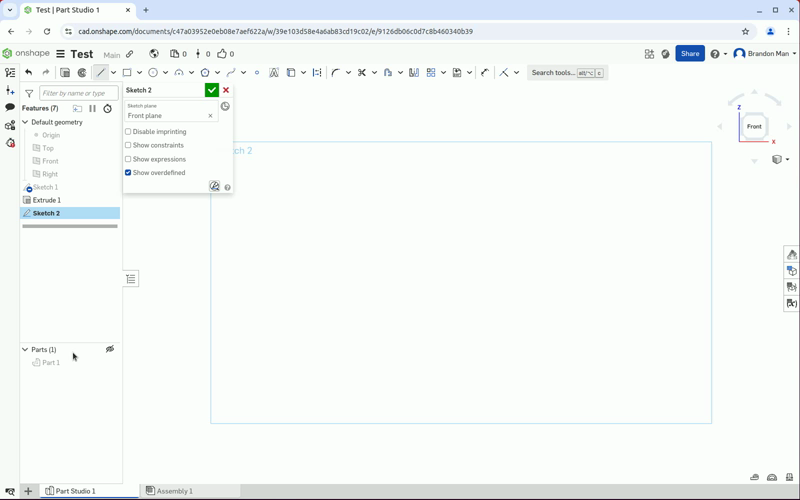
mouse_move(348, 395)
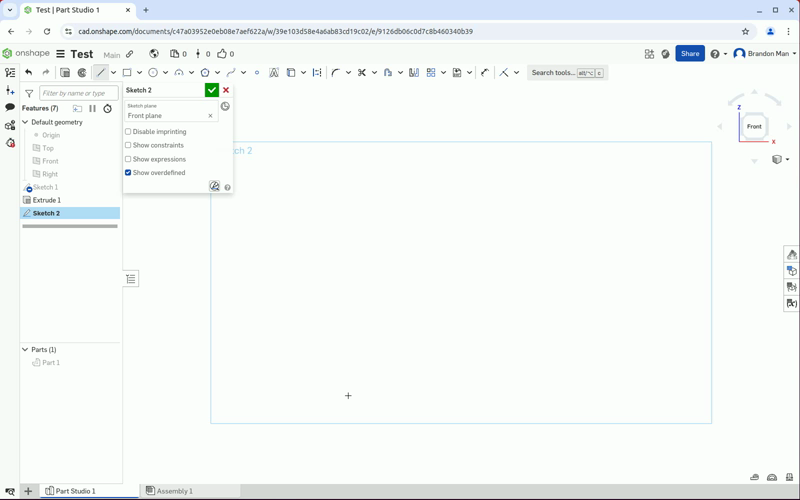
click(348, 395)
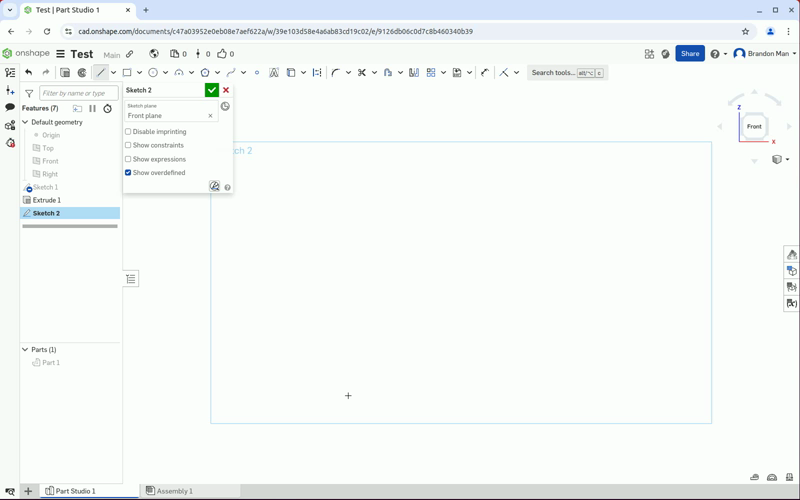
key_up(shift)
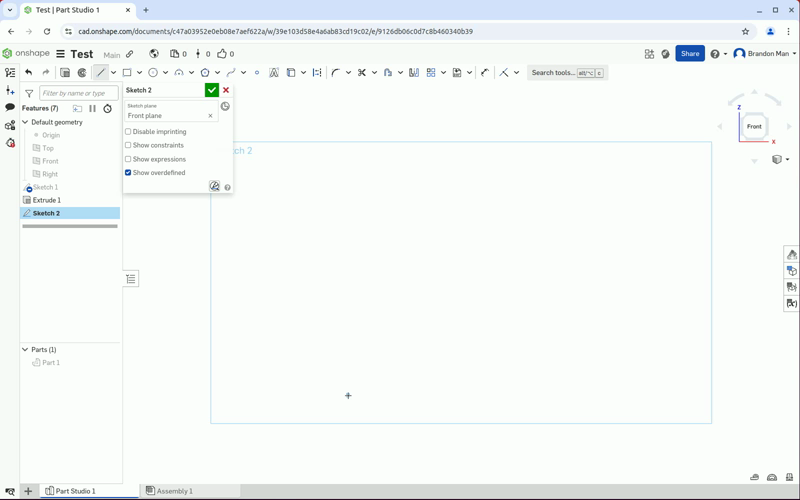
key_down(shift)
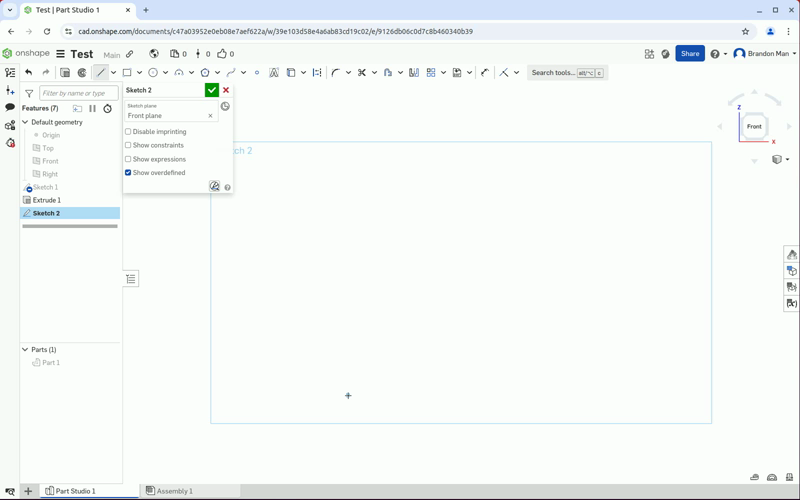
mouse_move(378, 395)
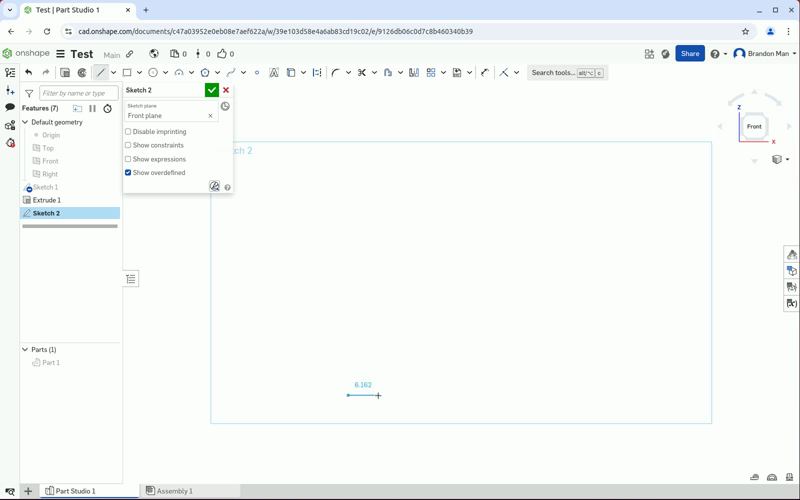
mouse_move(404, 395)
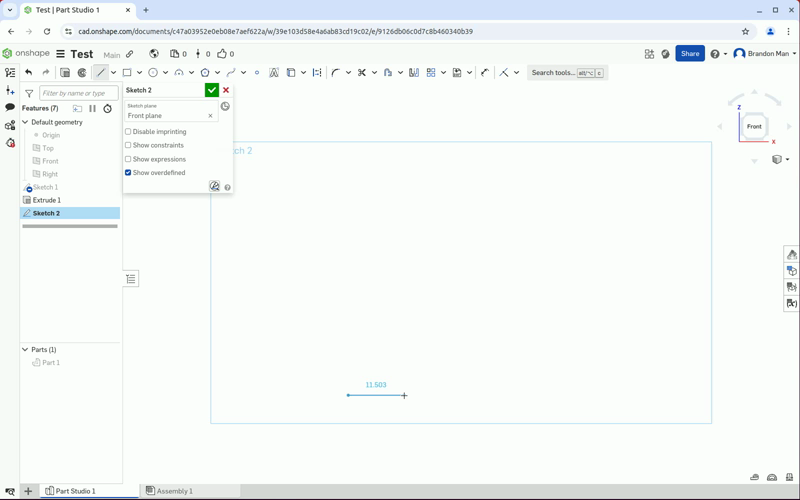
click(404, 395)
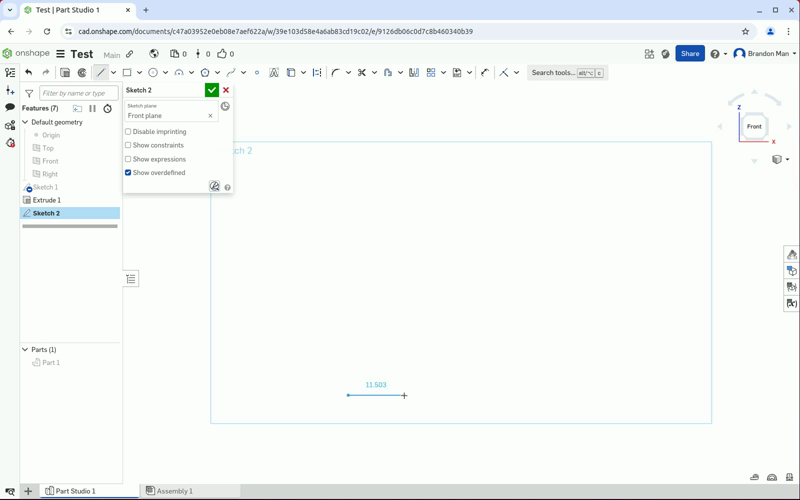
key_up(shift)
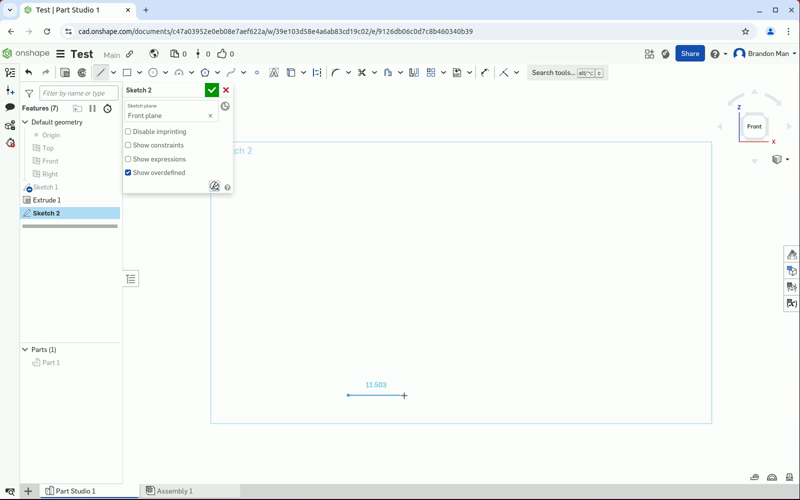
key_down(shift)
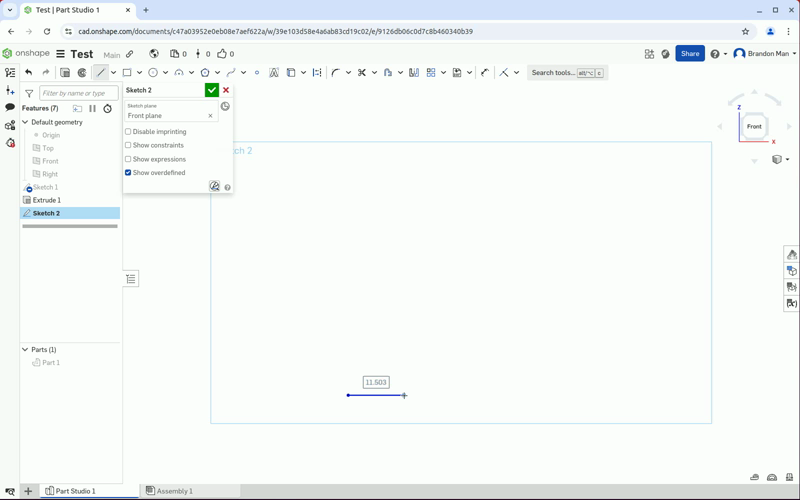
mouse_move(404, 255)
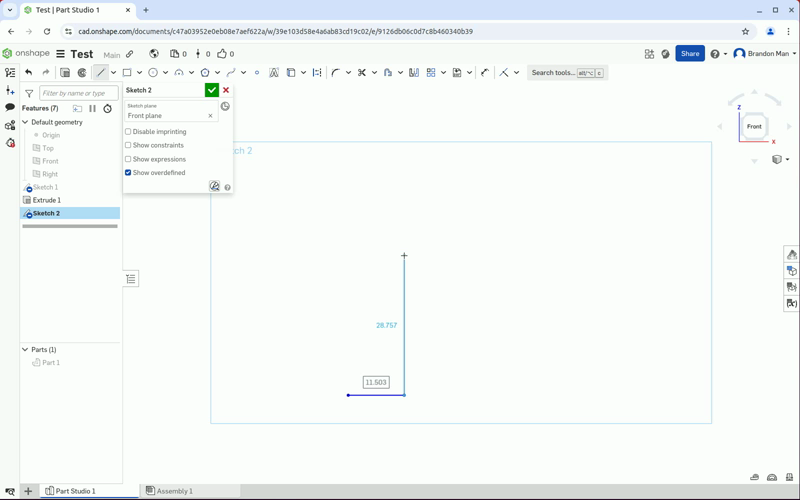
click(404, 255)
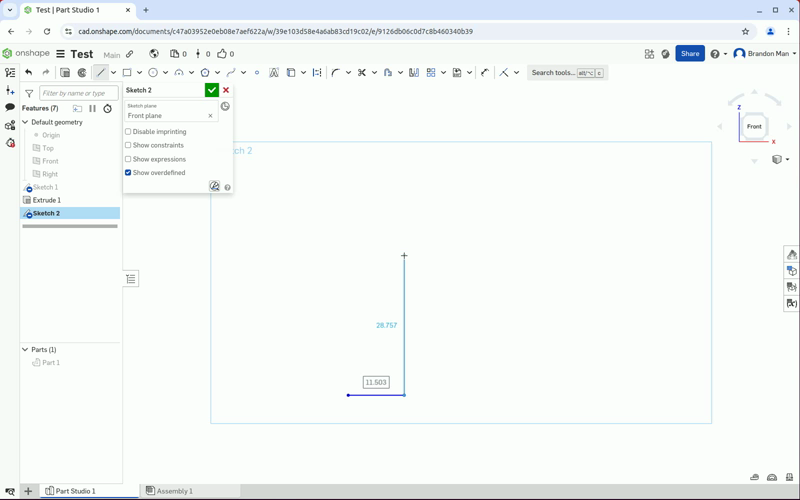
key_up(shift)
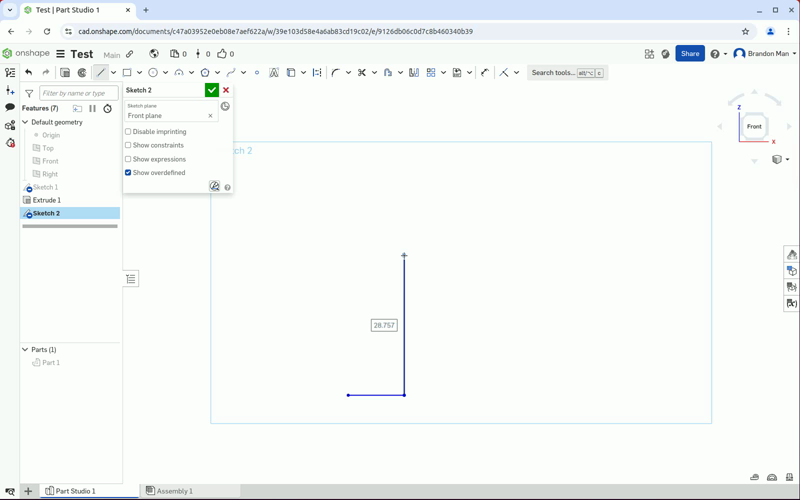
key_down(shift)
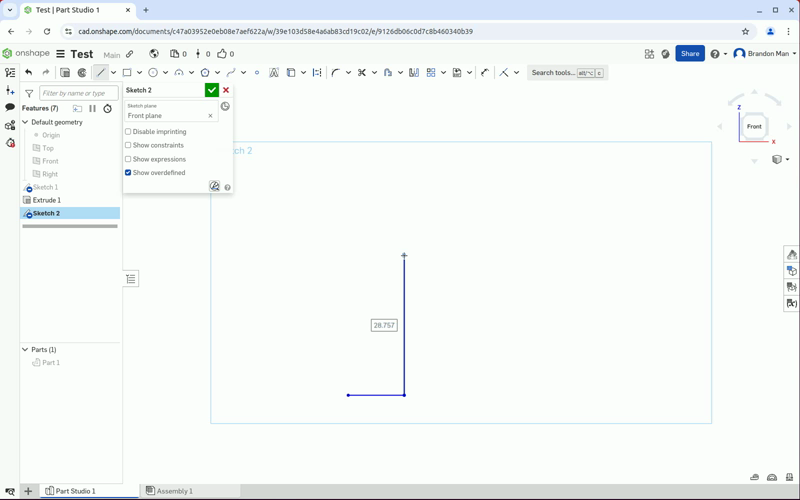
mouse_move(434, 255)
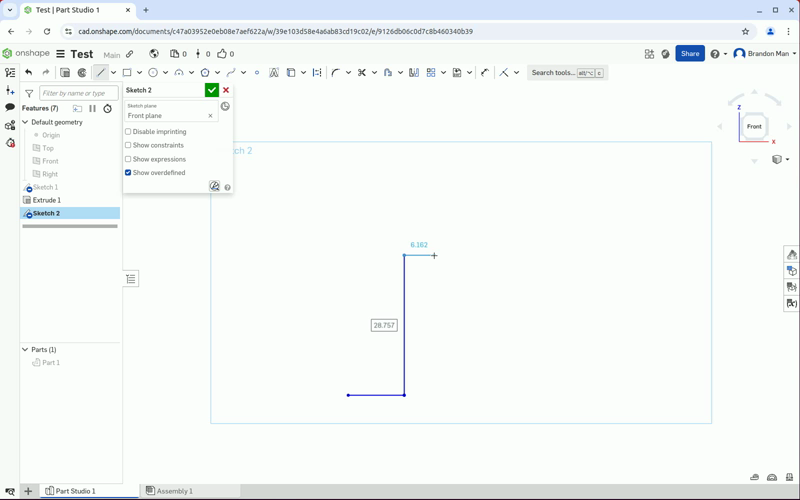
mouse_move(348, 255)
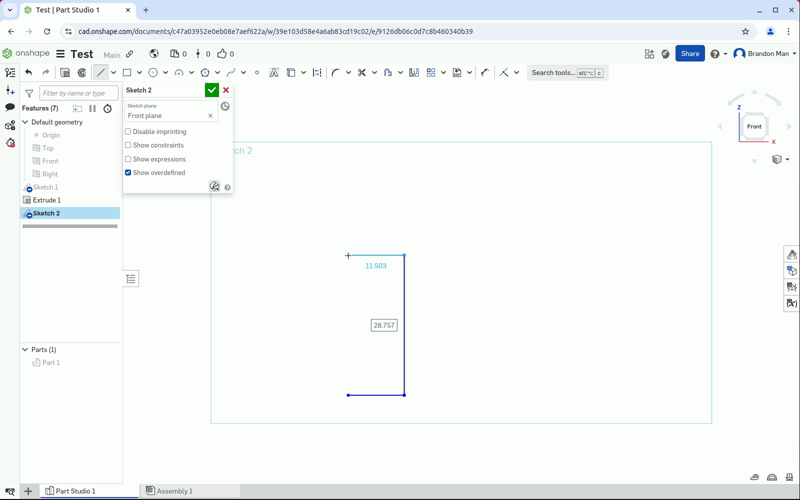
click(348, 255)
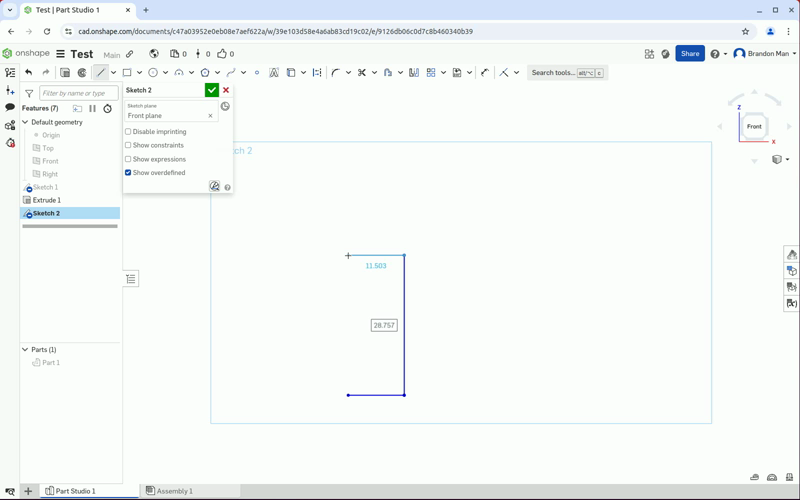
key_up(shift)
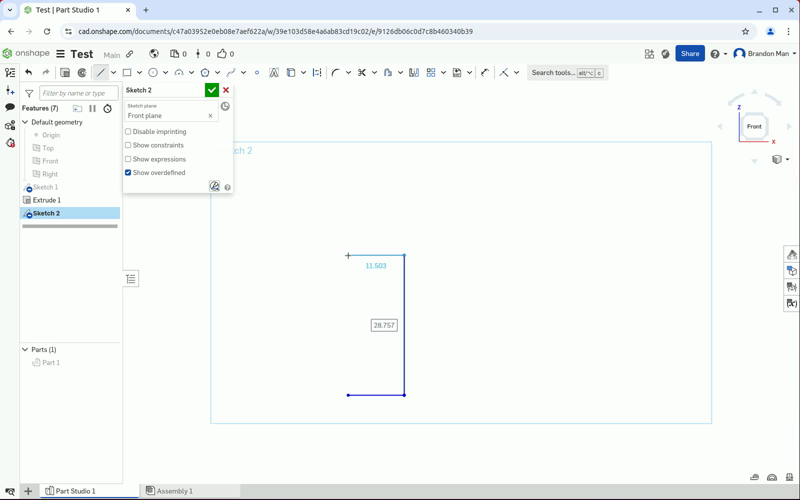
key_down(shift)
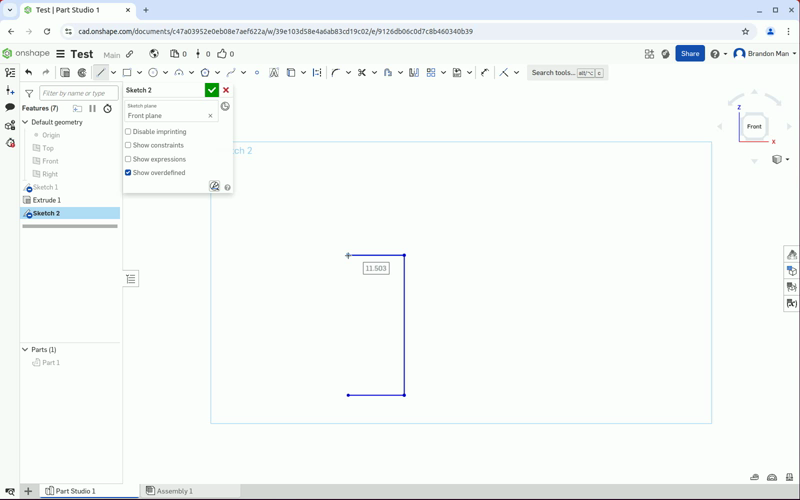
mouse_move(348, 395)
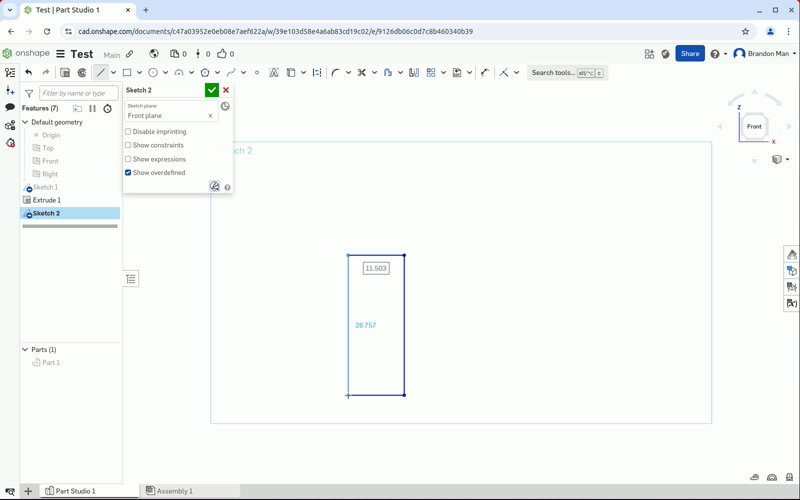
key_up(shift)
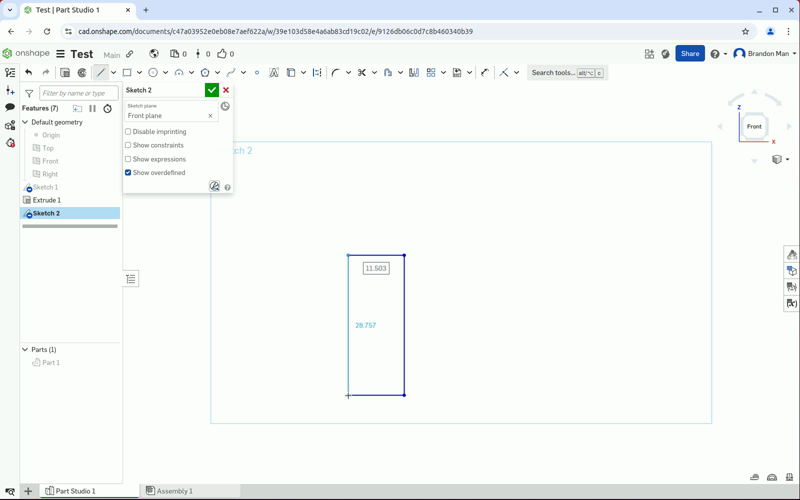
click(348, 395)
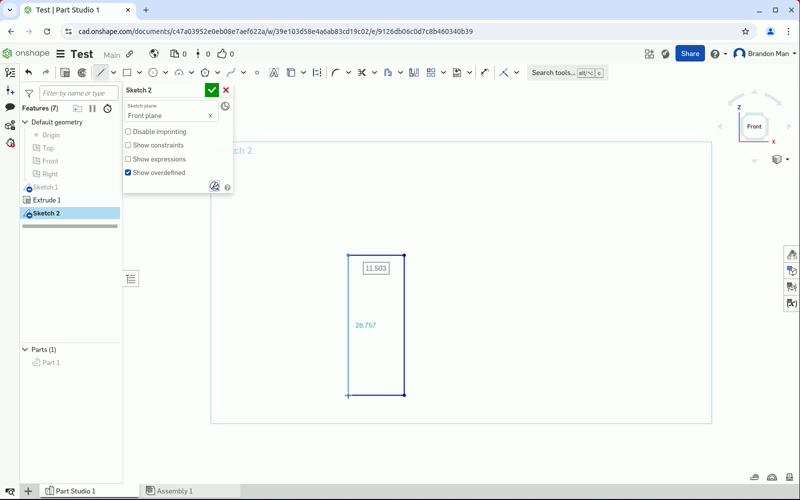
key(esc)
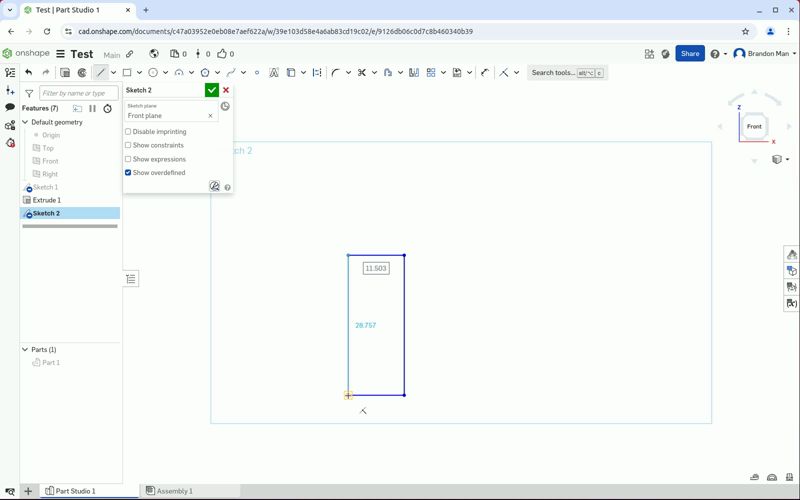
mouse_move(390, 330)
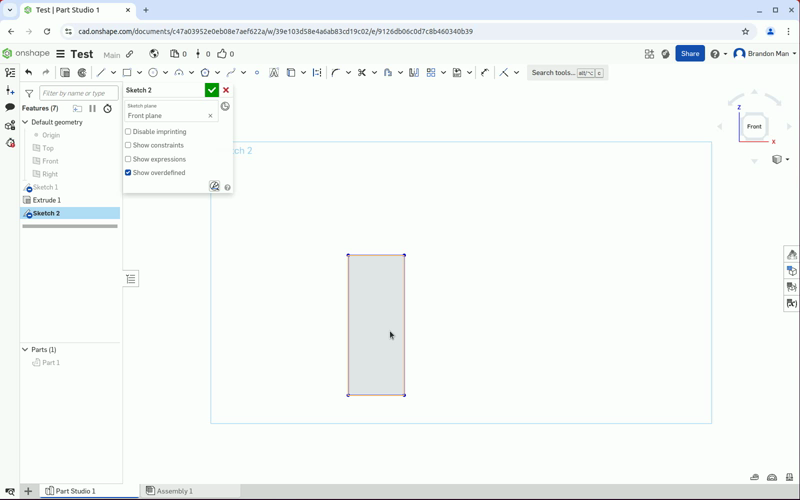
click(390, 330)
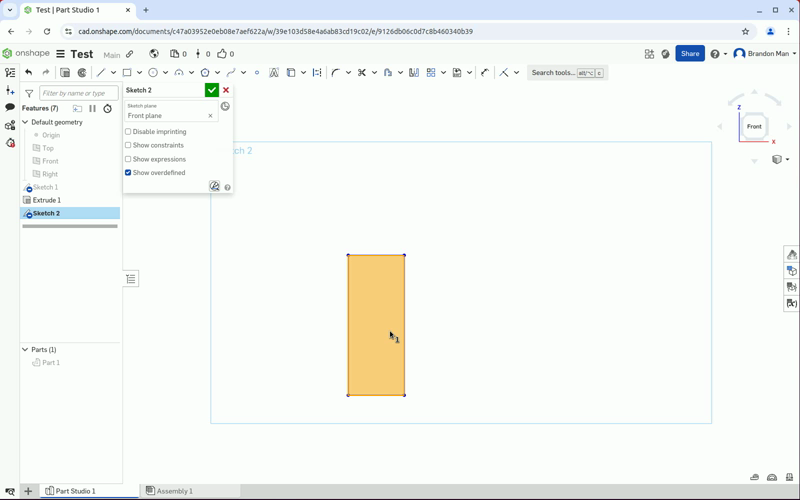
mouse_move(73, 352)
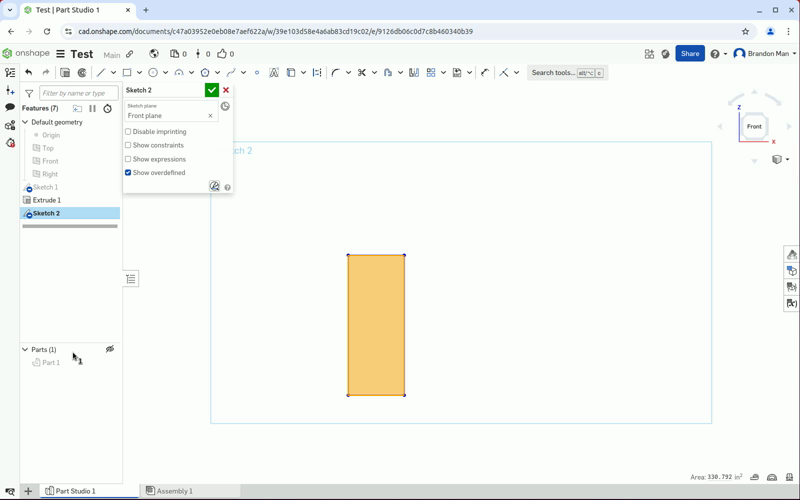
key(shift+y)
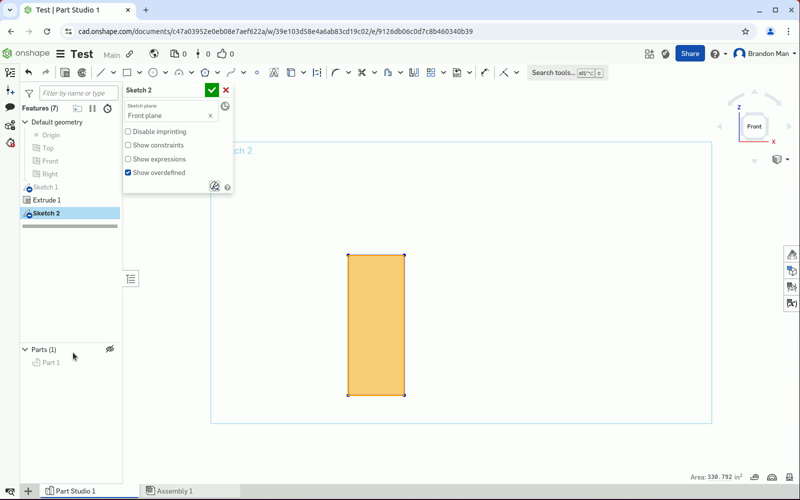
key(shift+e)
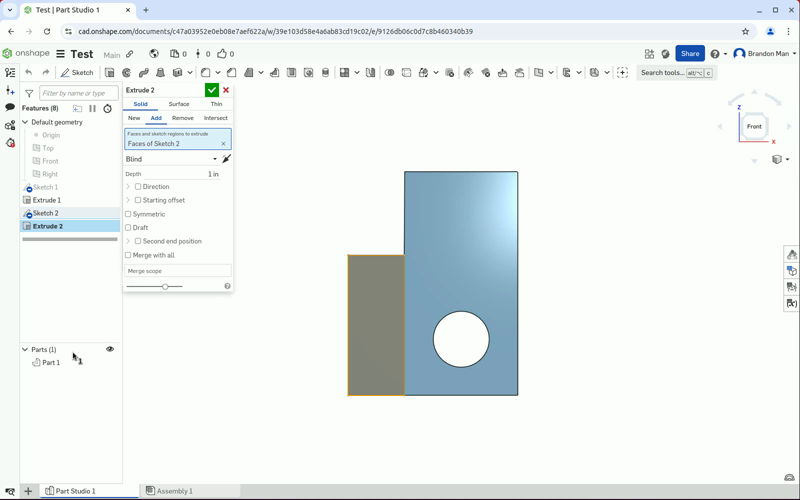
mouse_move(143, 106)
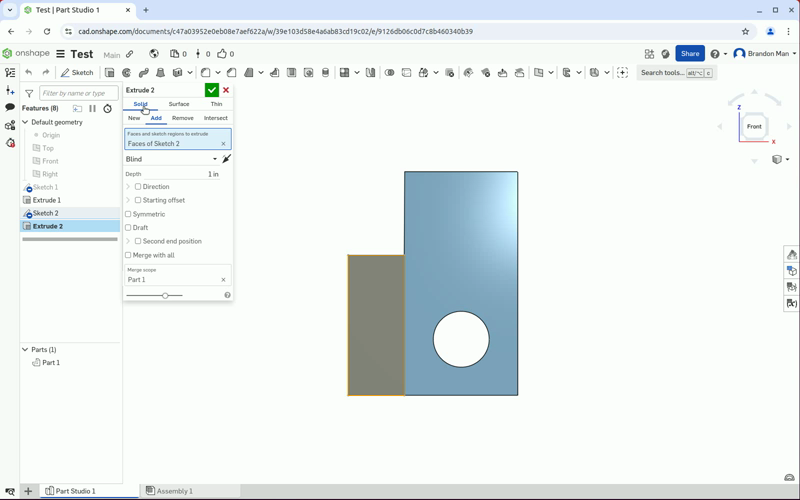
click(143, 106)
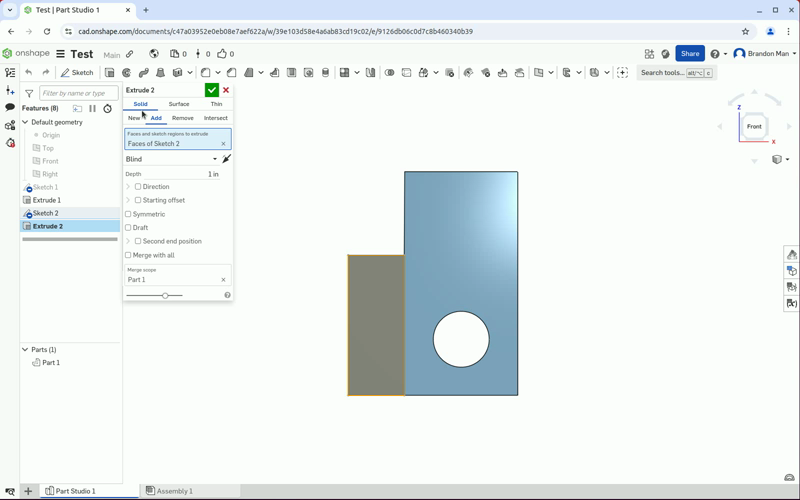
mouse_move(137, 120)
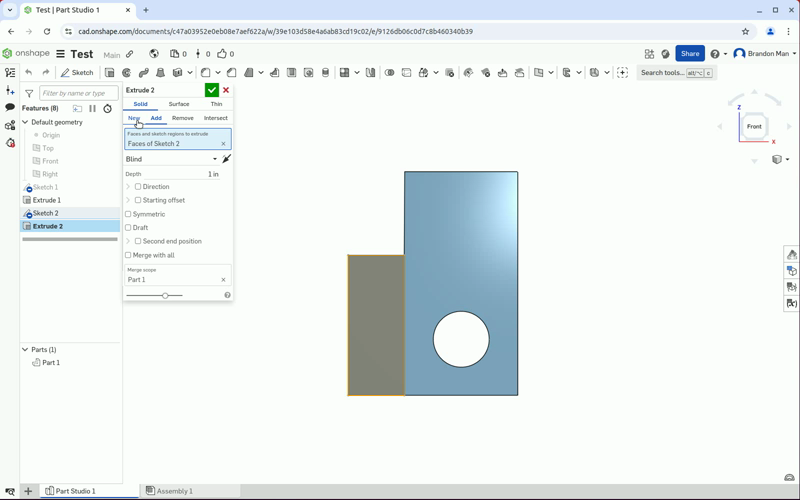
click(137, 120)
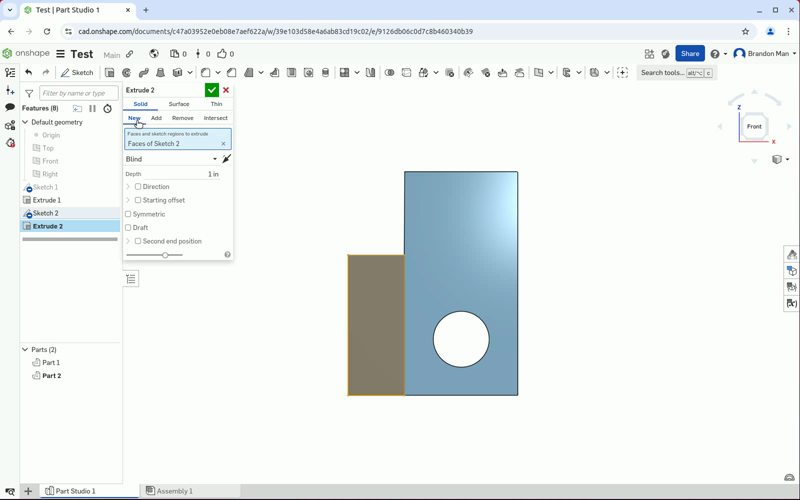
key(tab, 4)
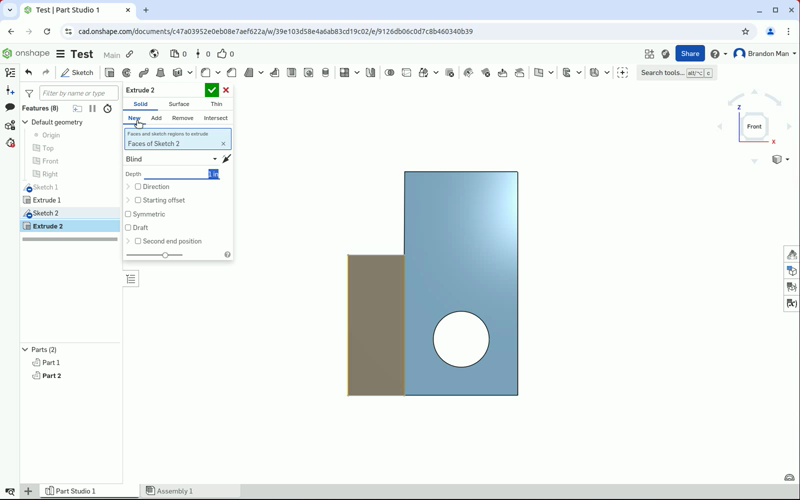
text(23.108)
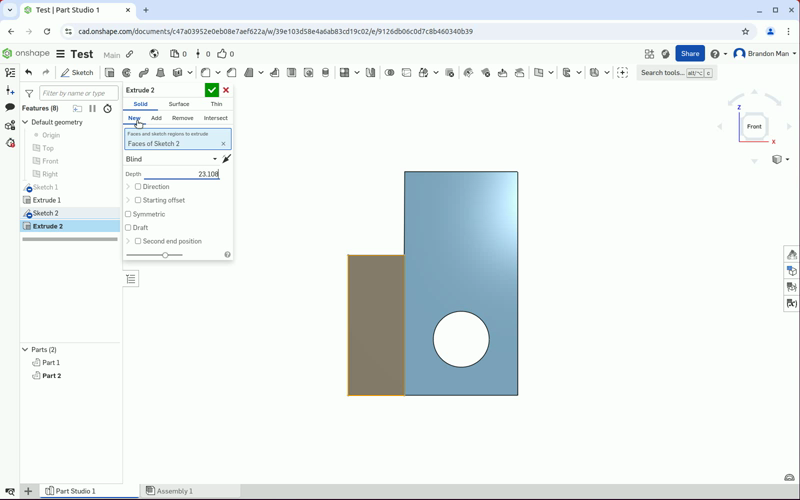
key(enter)
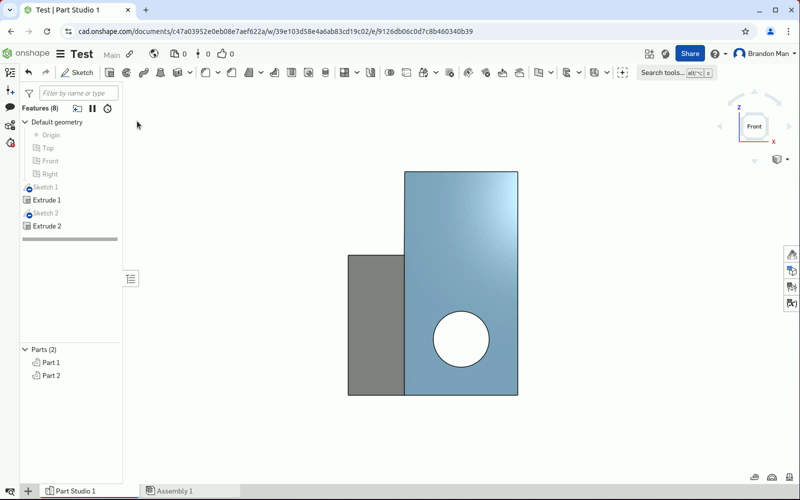
key(shift+h)
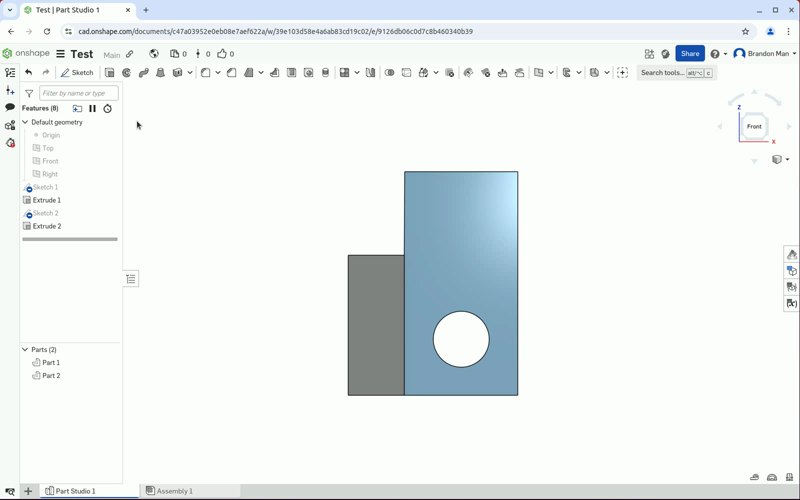
key(shift+h)
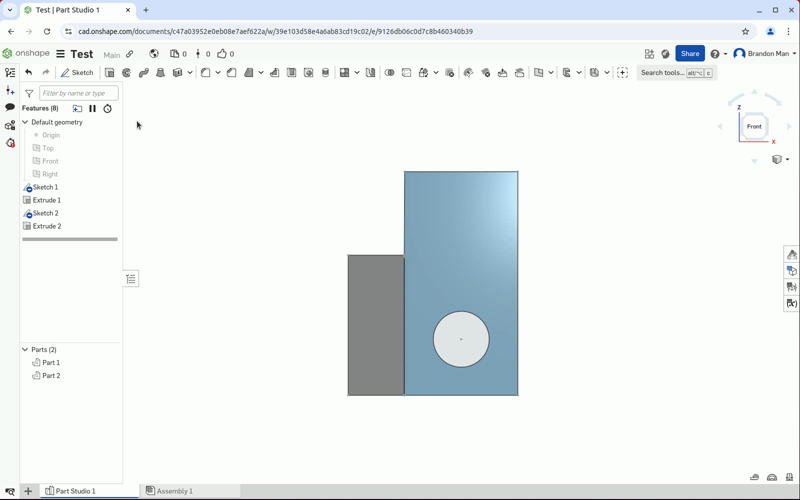
key(shift+7)
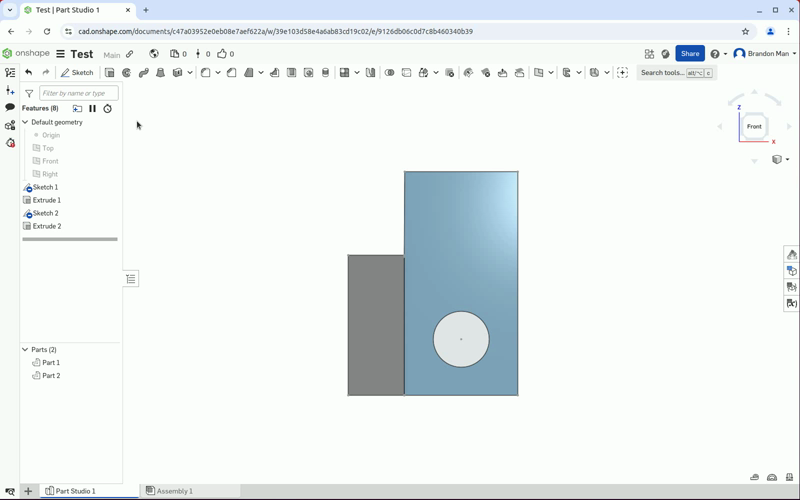
key(left, 2)
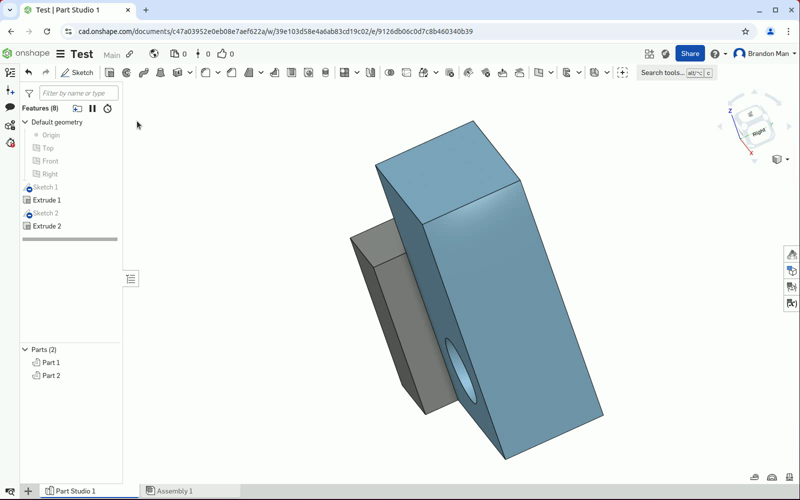
key(down, 2)
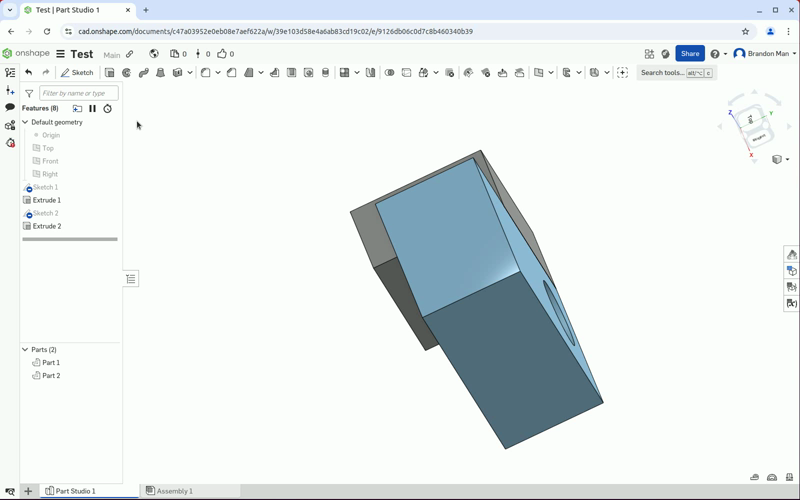
key(up, 2)
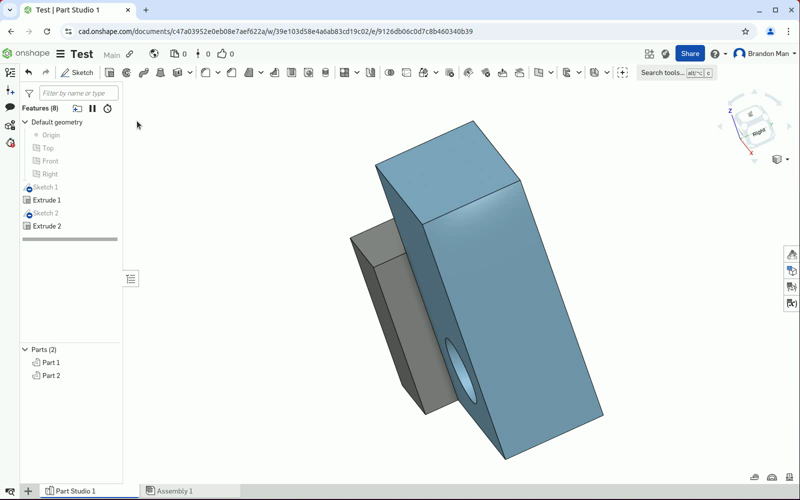
key(right, 2)
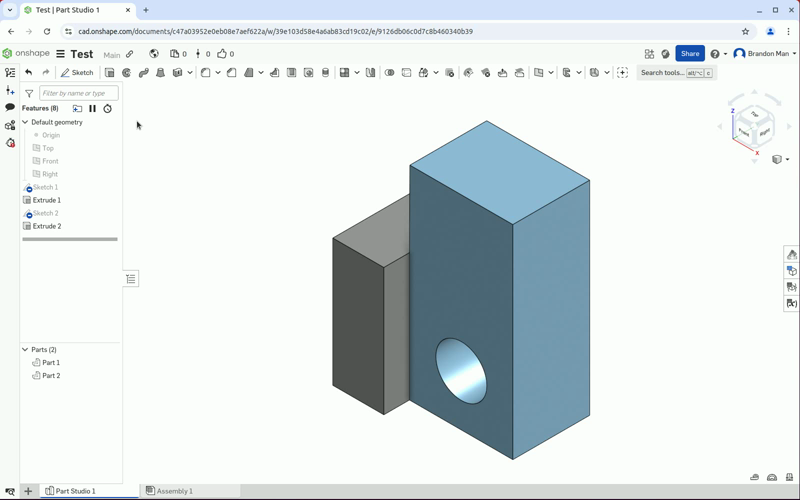
mouse_move(73, 189)
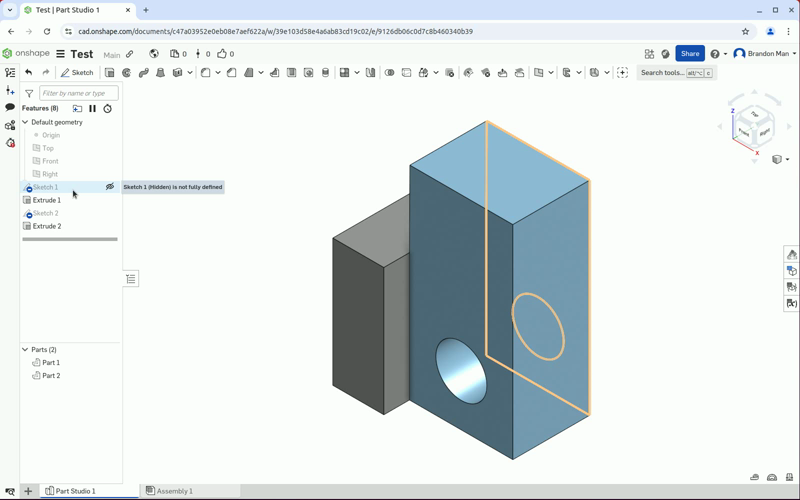
click(73, 189)